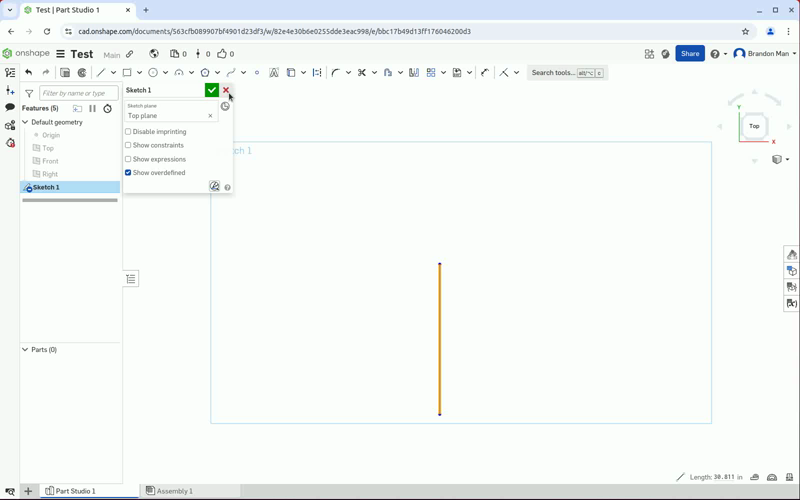
key(shift+h)
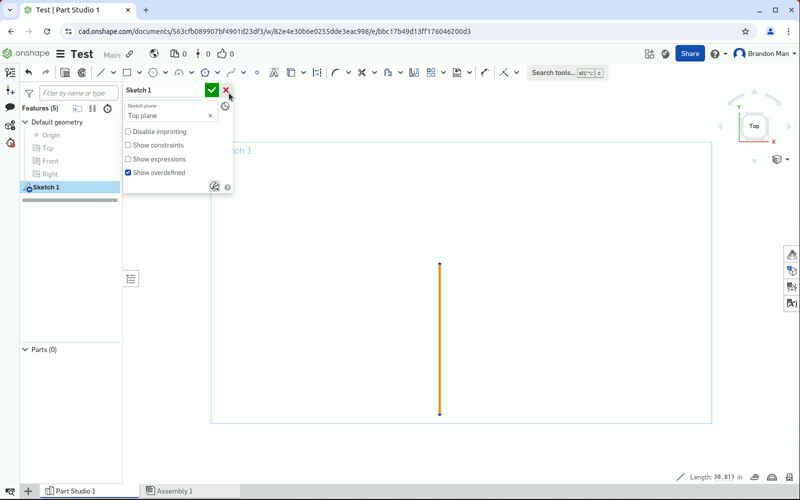
key(shift+s)
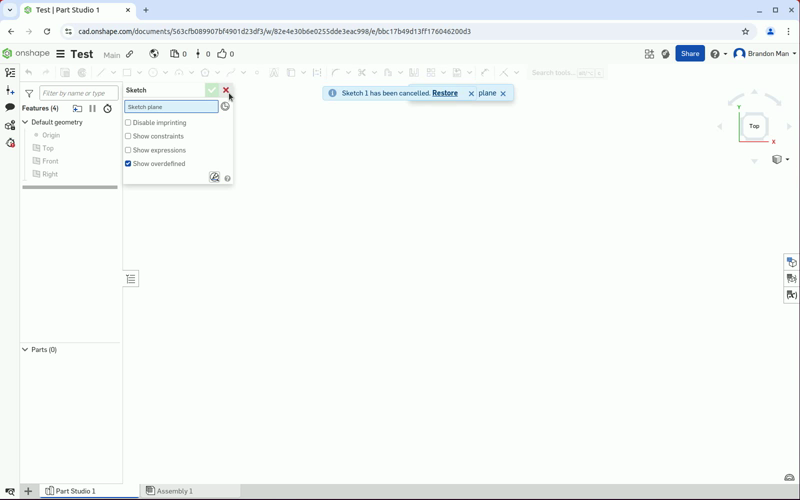
mouse_move(73, 150)
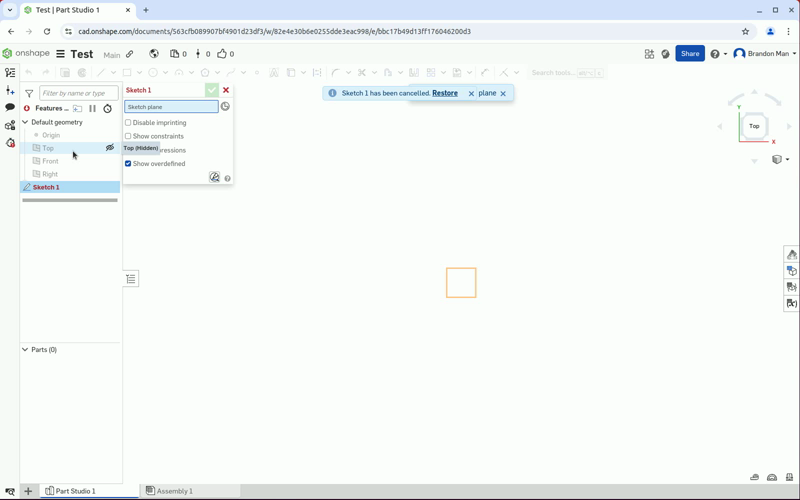
click(73, 150)
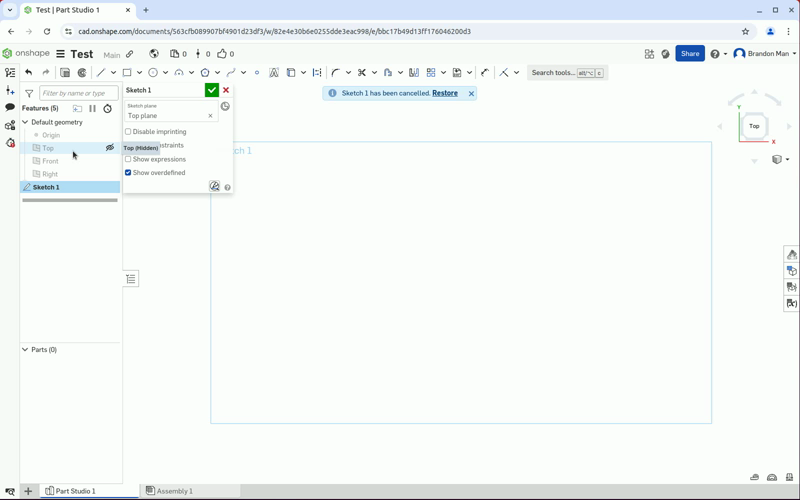
mouse_move(73, 352)
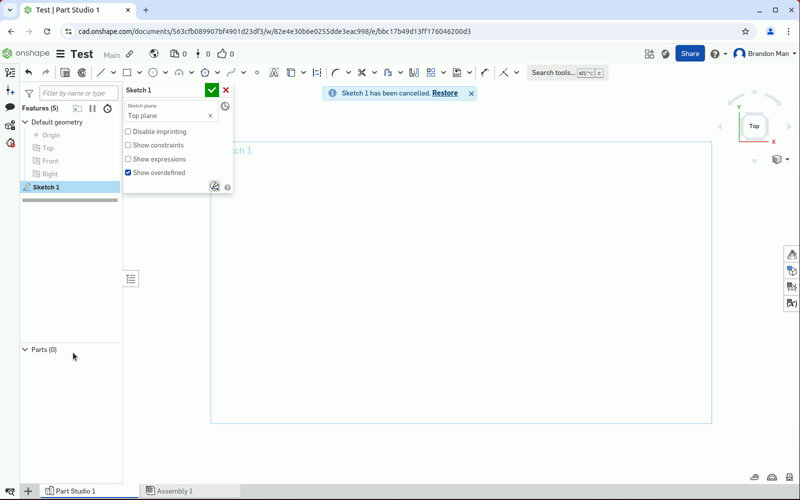
key(y)
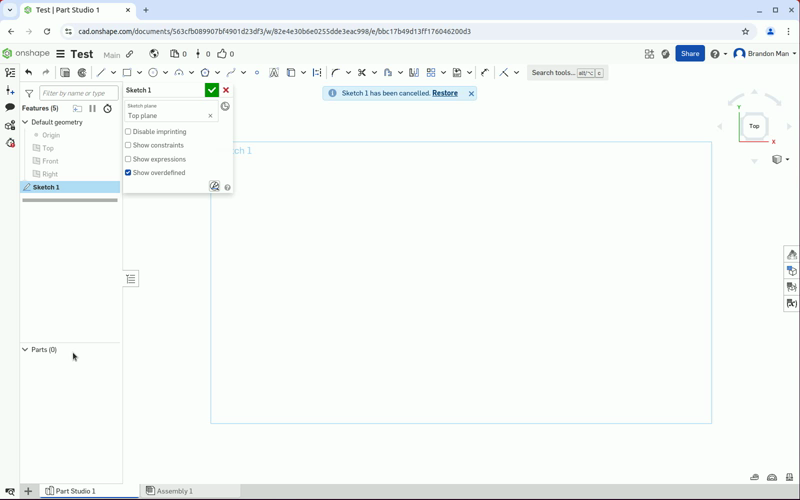
key(c)
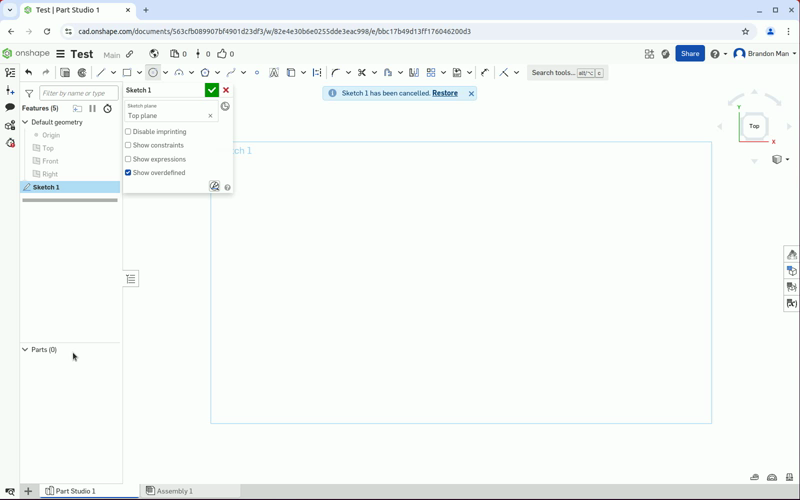
key_down(shift)
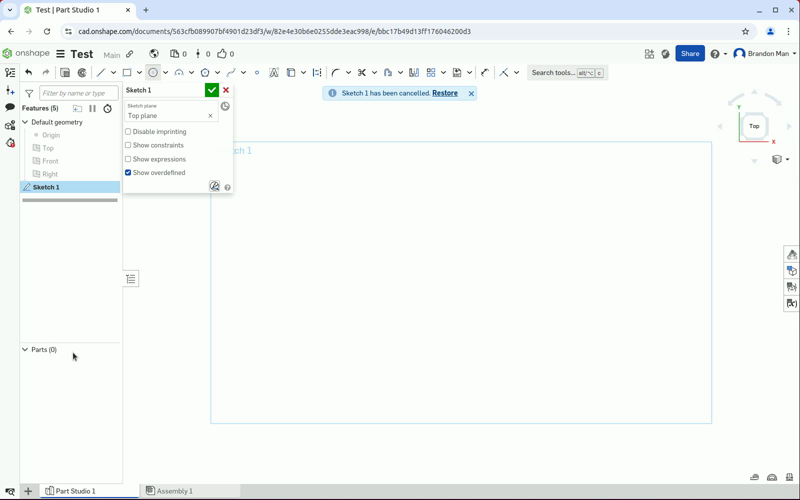
mouse_move(461, 282)
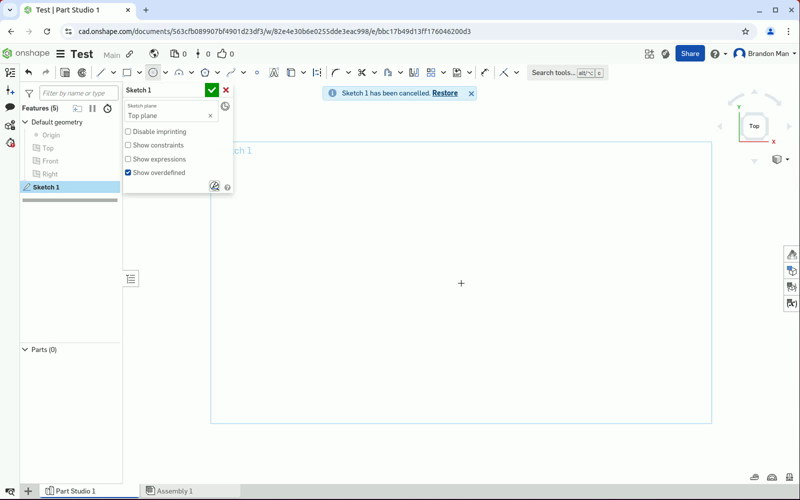
click(461, 282)
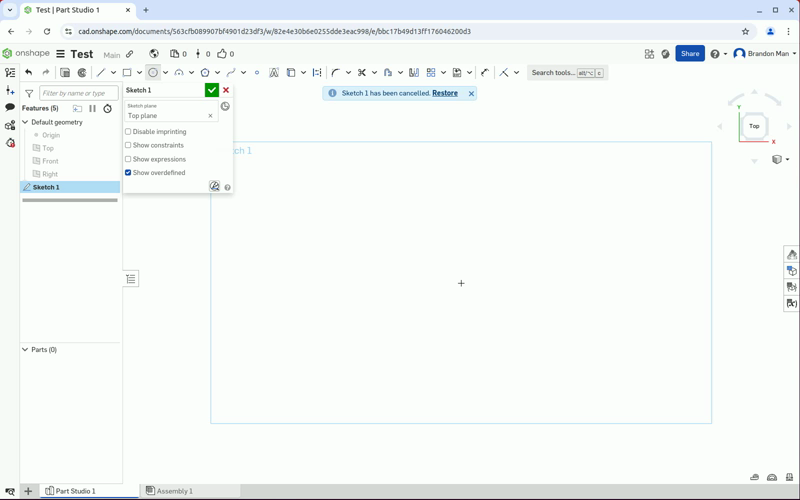
key_up(shift)
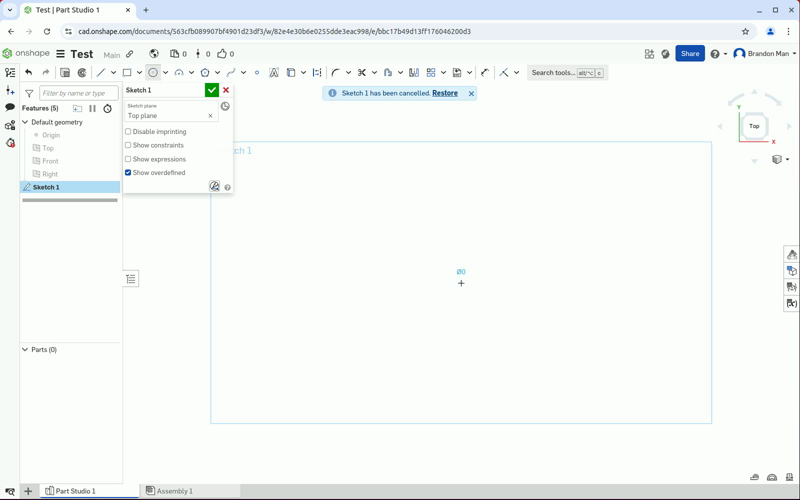
mouse_move(522, 282)
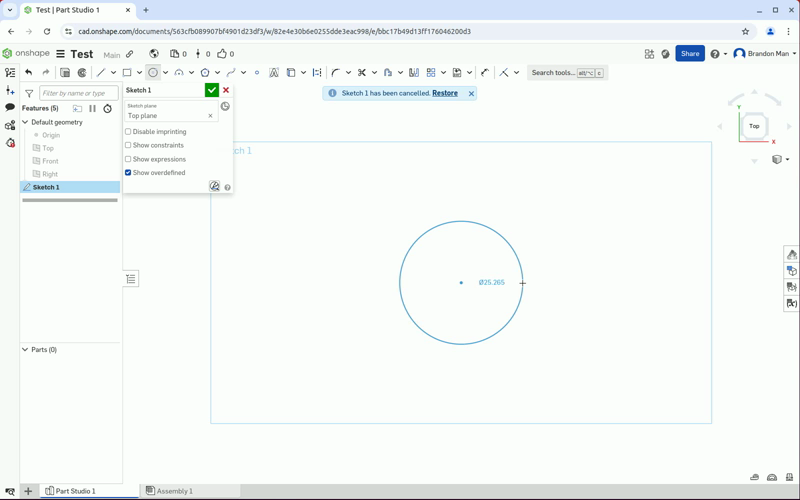
click(522, 282)
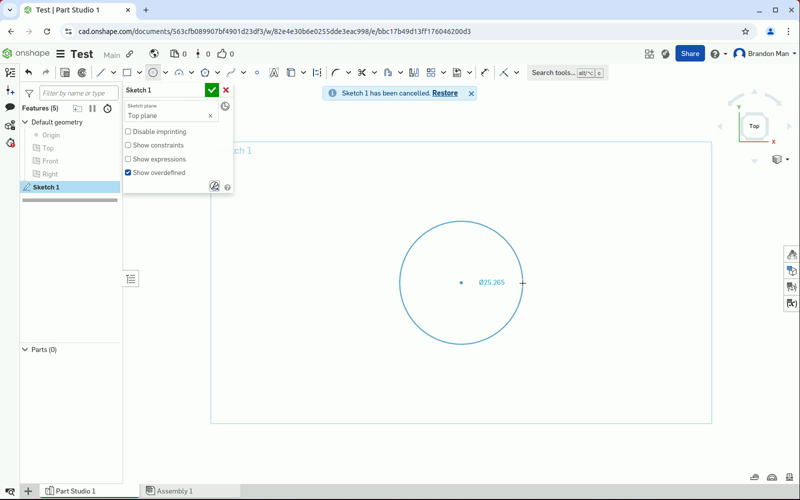
key(esc)
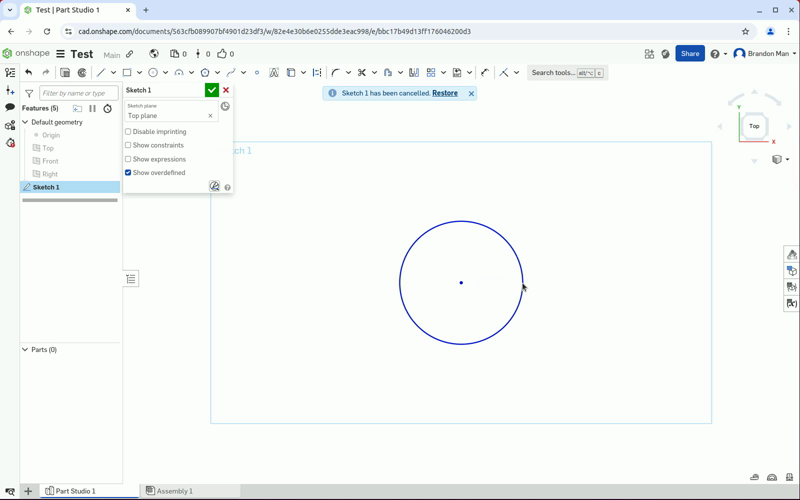
mouse_move(460, 231)
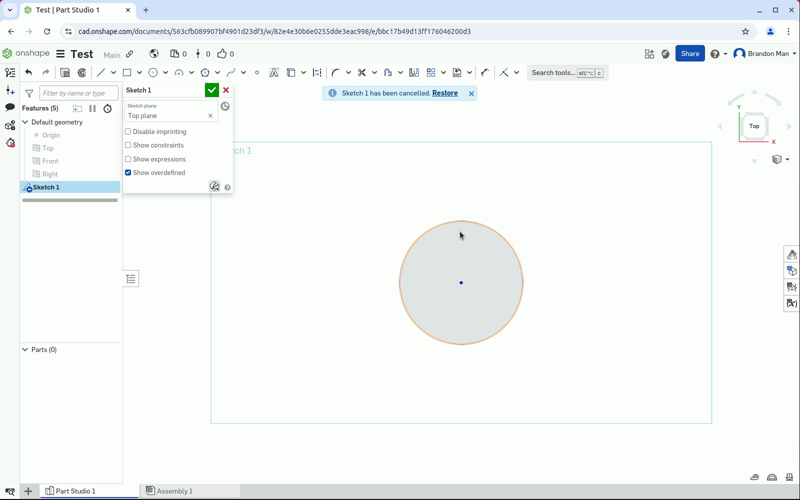
click(460, 231)
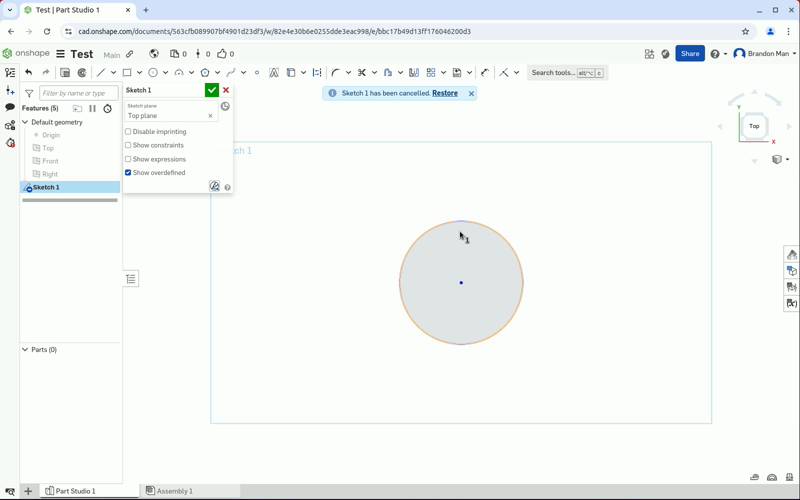
mouse_move(73, 352)
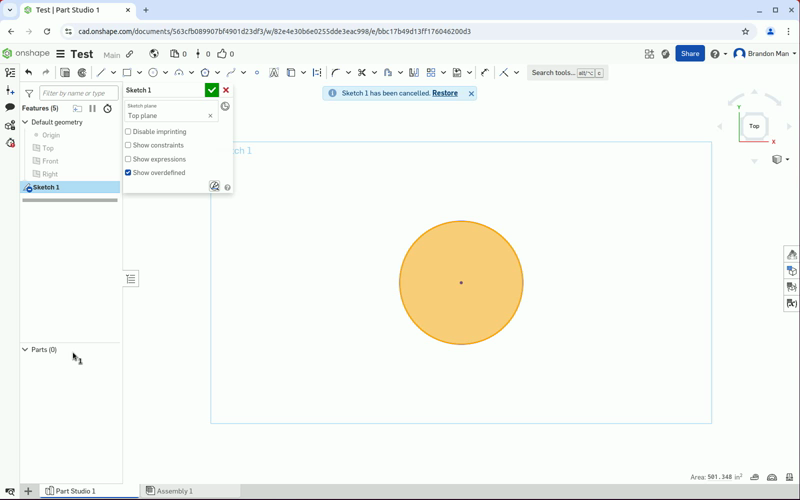
key(shift+y)
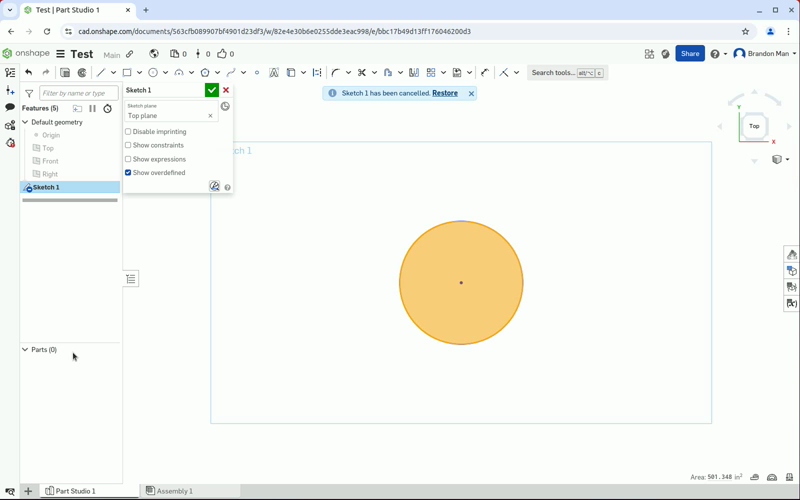
key(shift+e)
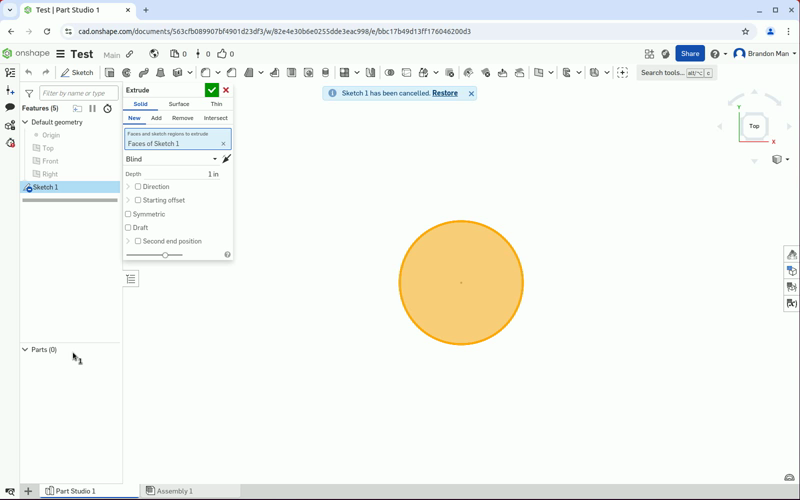
mouse_move(143, 106)
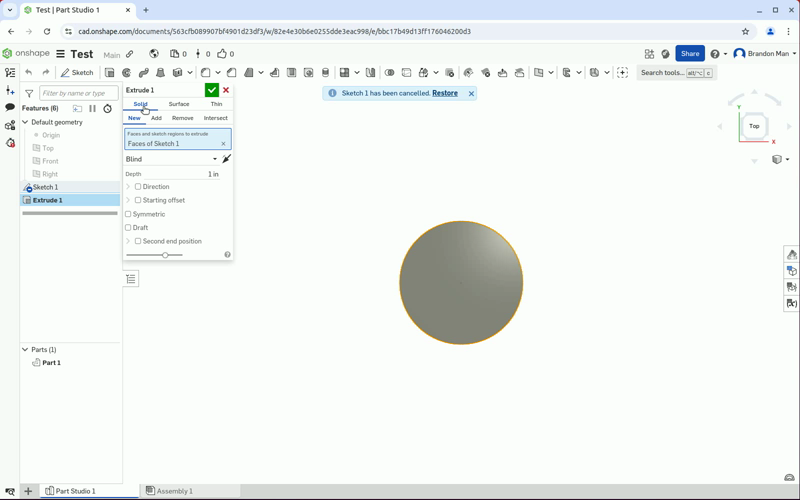
click(143, 106)
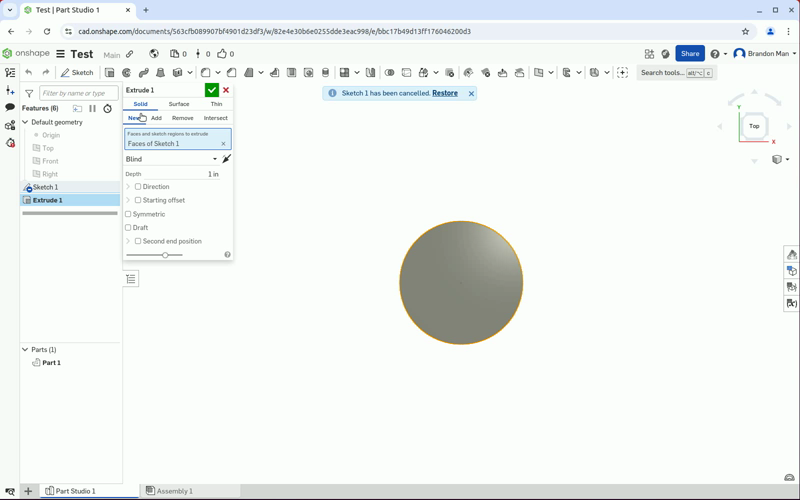
mouse_move(137, 120)
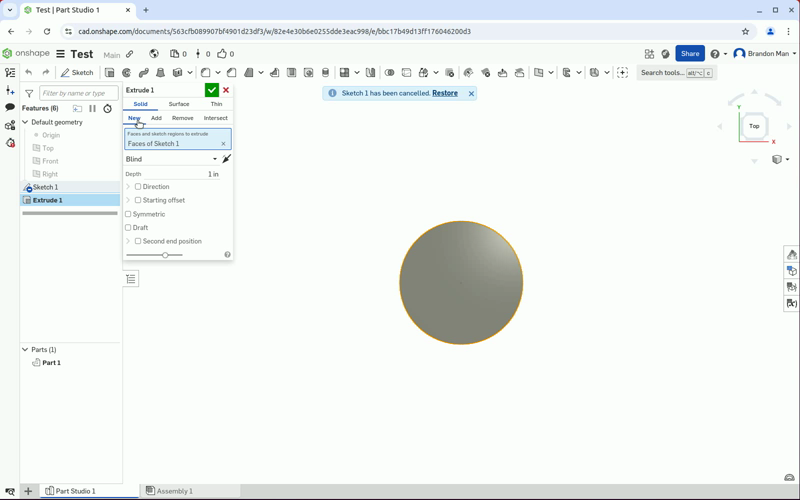
click(137, 120)
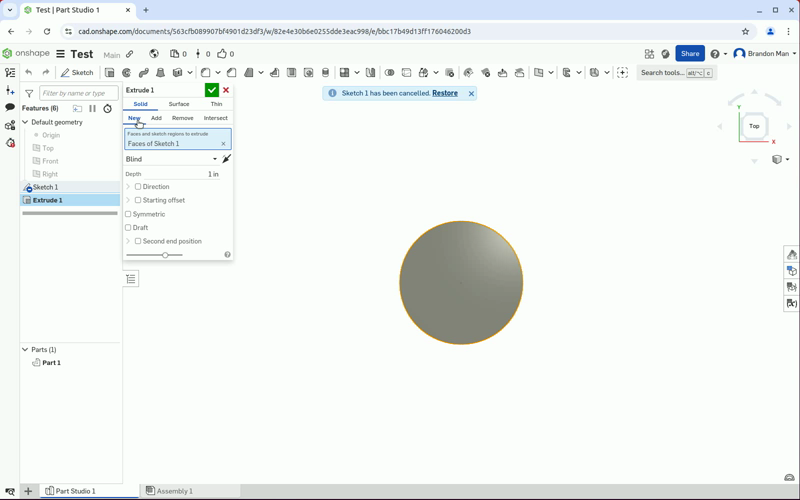
key(tab, 4)
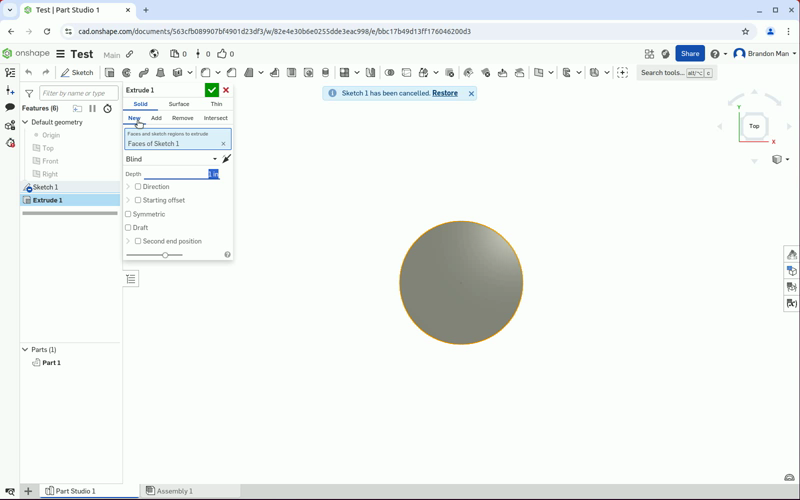
text(23.108)
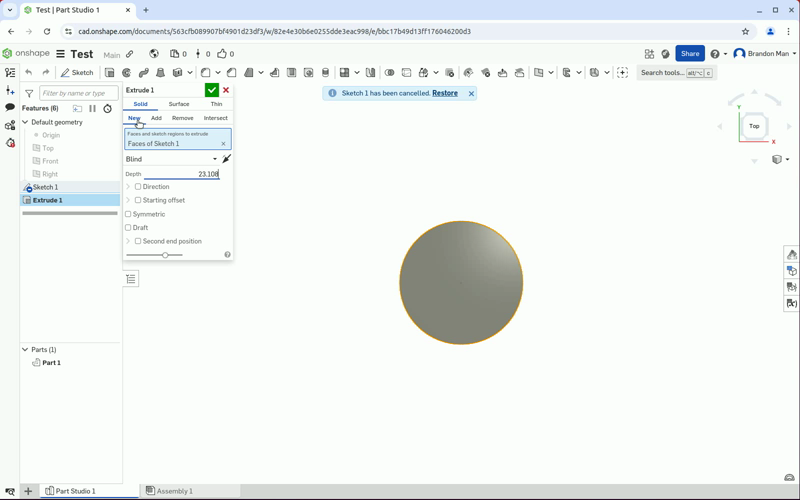
key(enter)
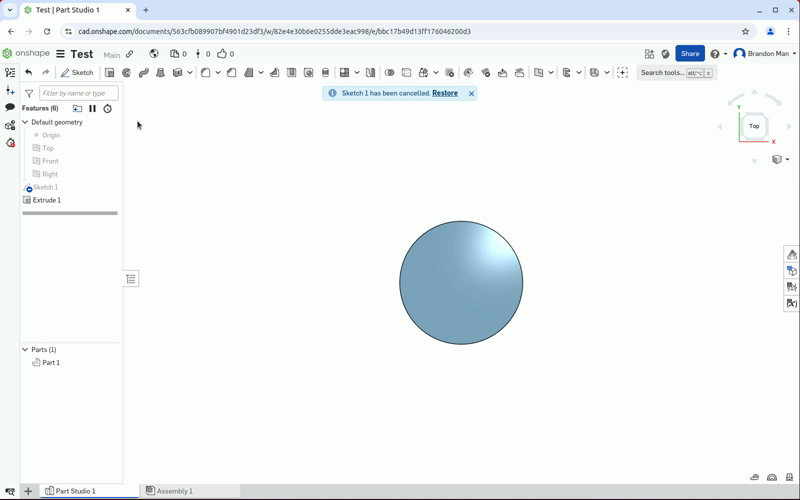
key(shift+h)
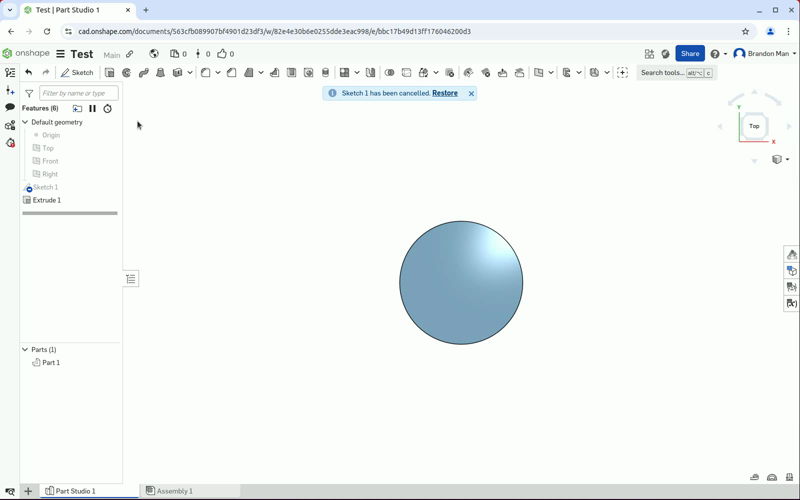
key(shift+h)
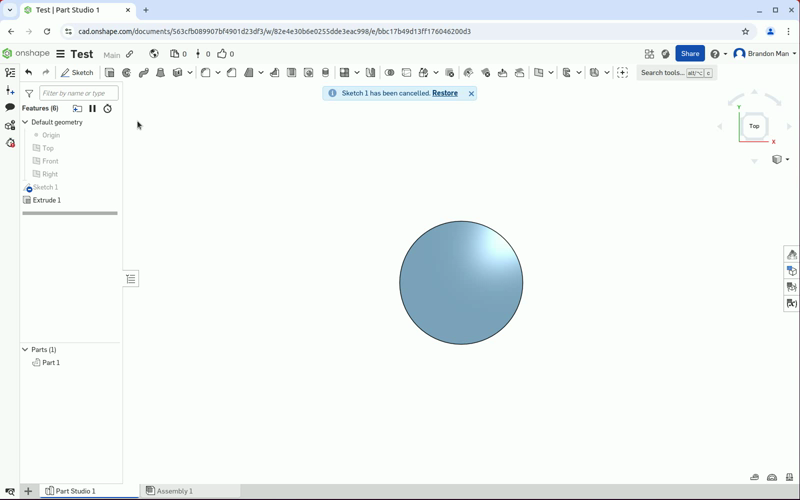
mouse_move(73, 189)
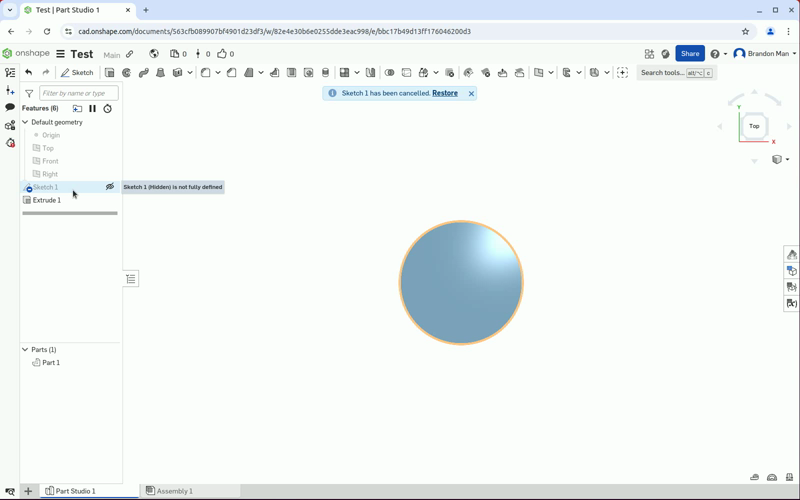
click(73, 189)
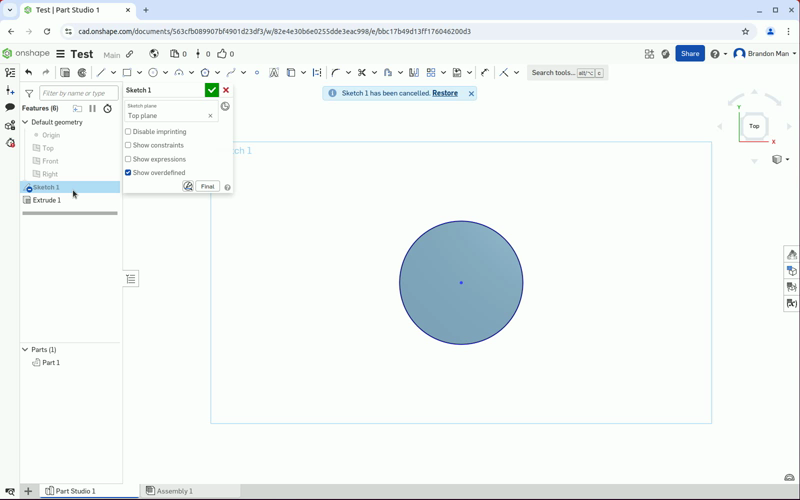
mouse_move(229, 92)
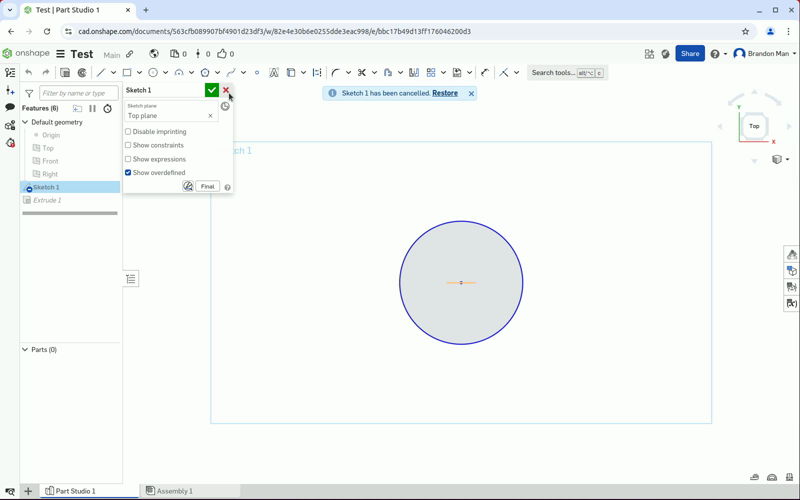
click(229, 92)
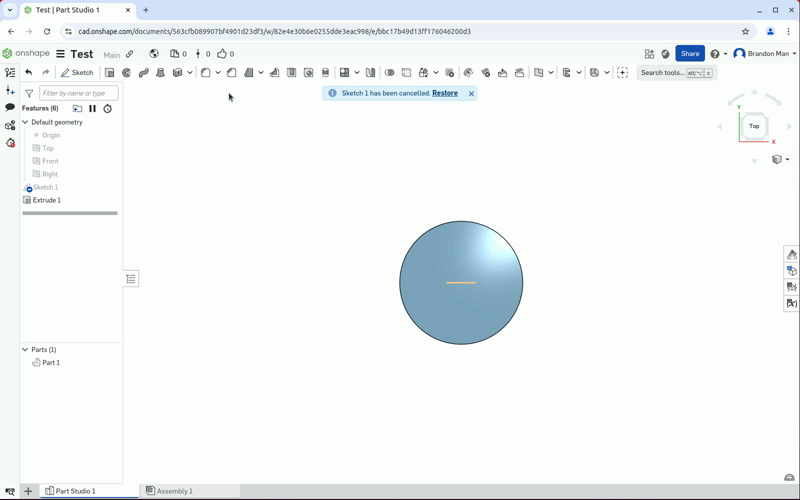
mouse_move(541, 75)
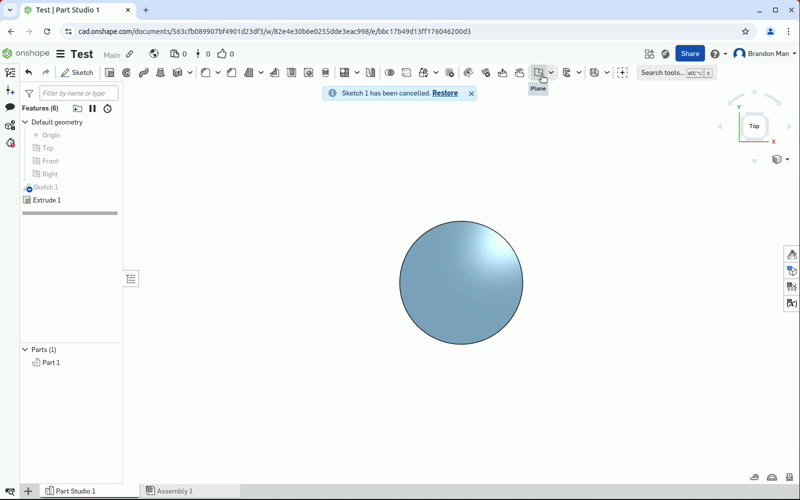
click(541, 75)
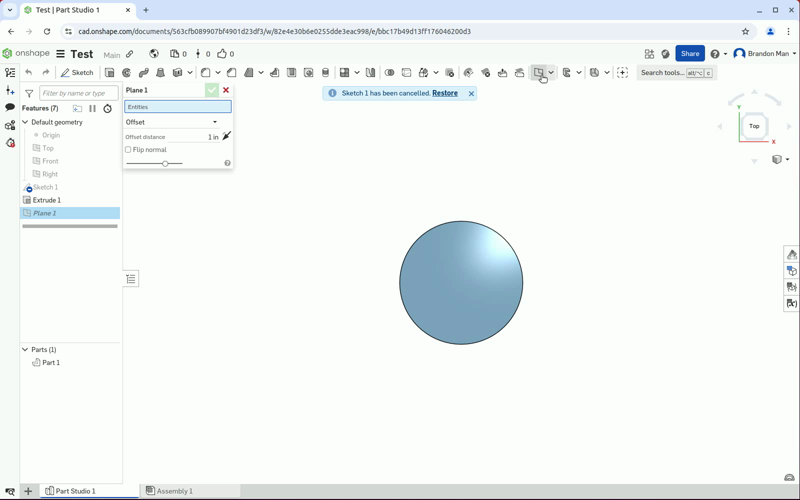
mouse_move(73, 150)
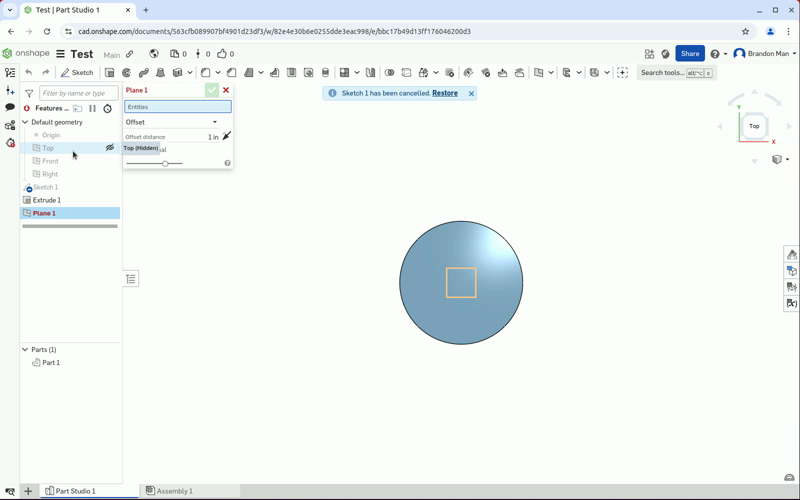
click(73, 150)
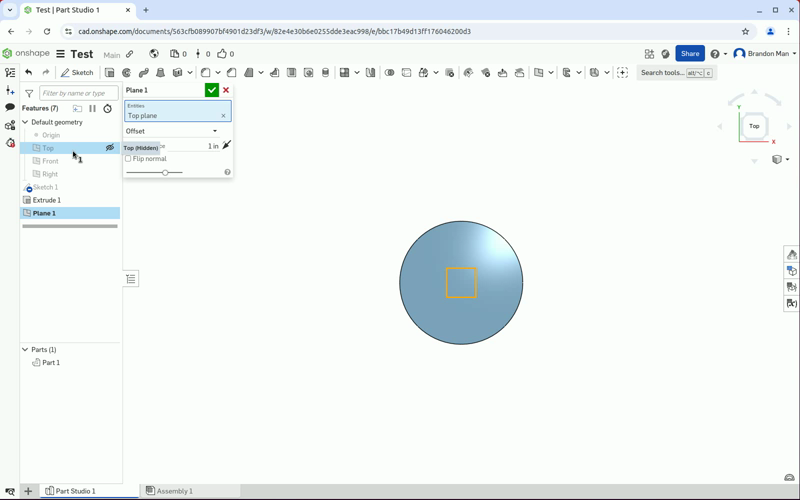
key(tab, 2)
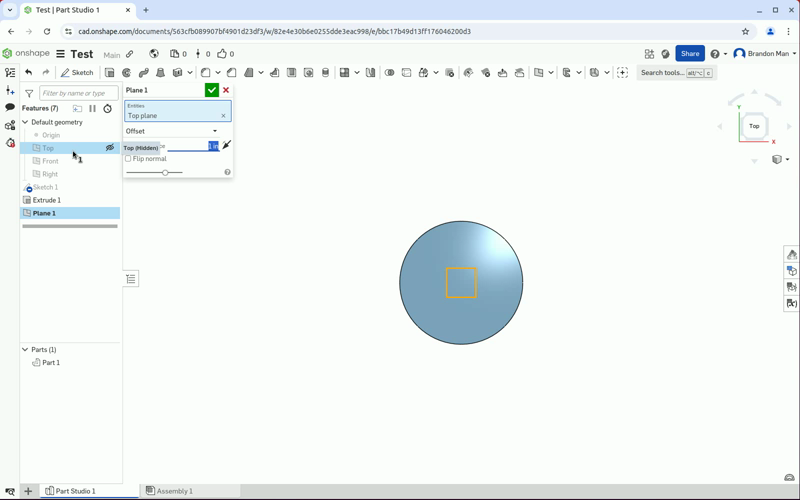
text(23.108)
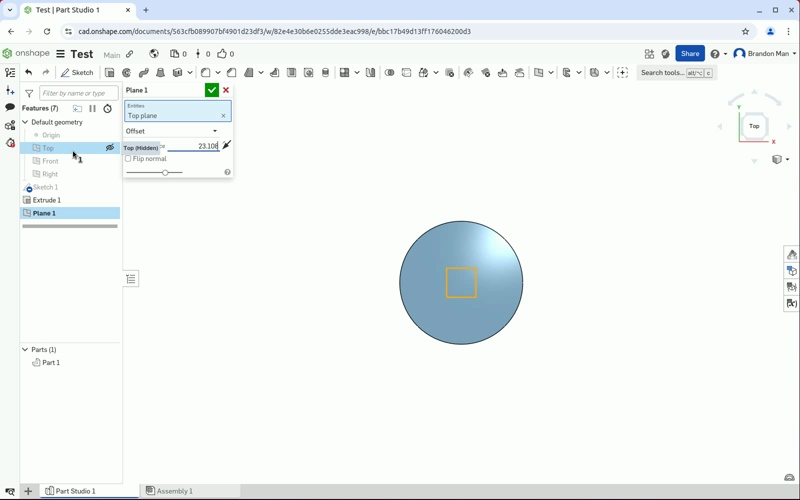
key(enter, 2)
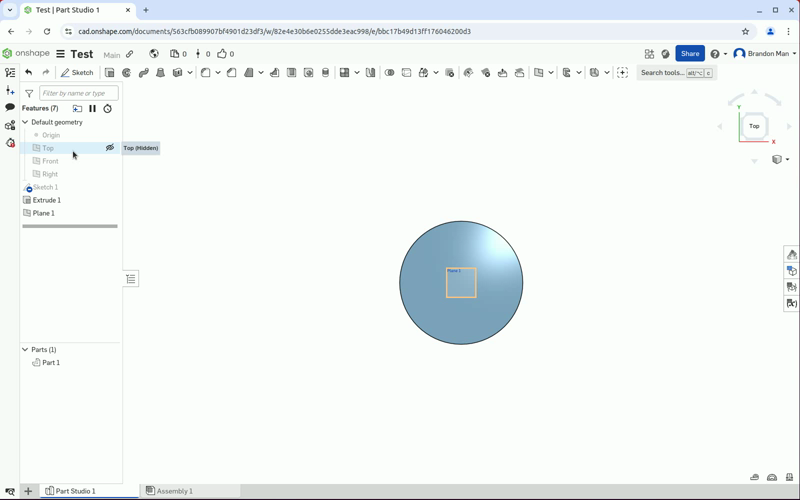
key(shift+s)
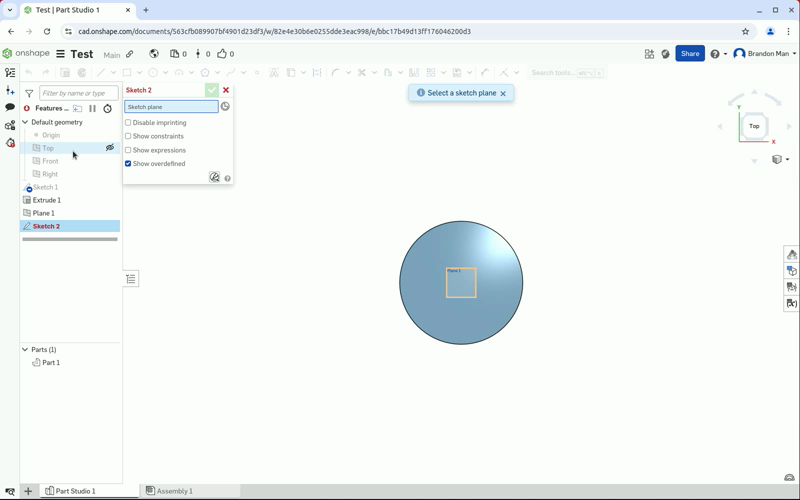
mouse_move(73, 215)
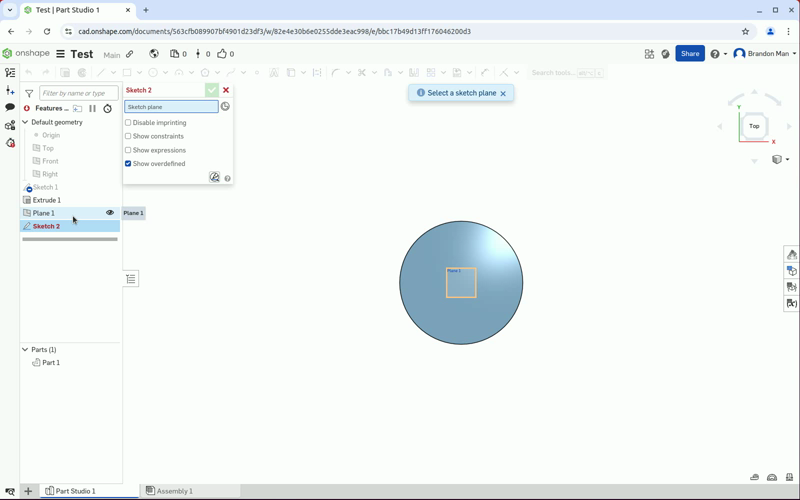
click(73, 215)
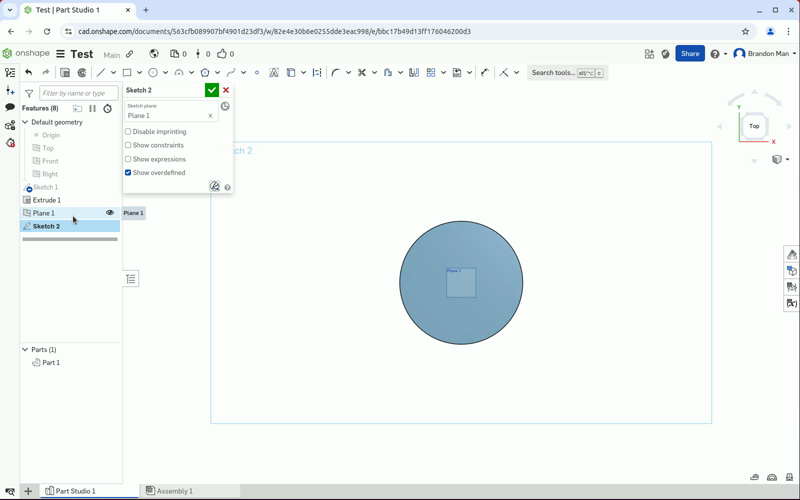
mouse_move(73, 352)
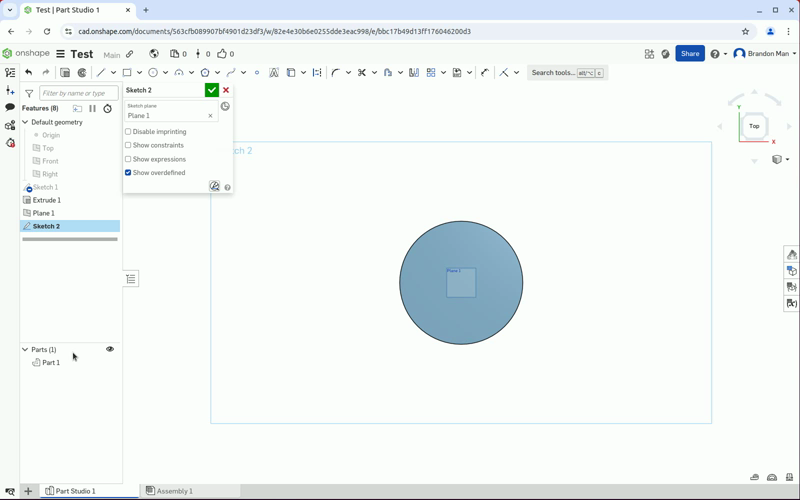
key(y)
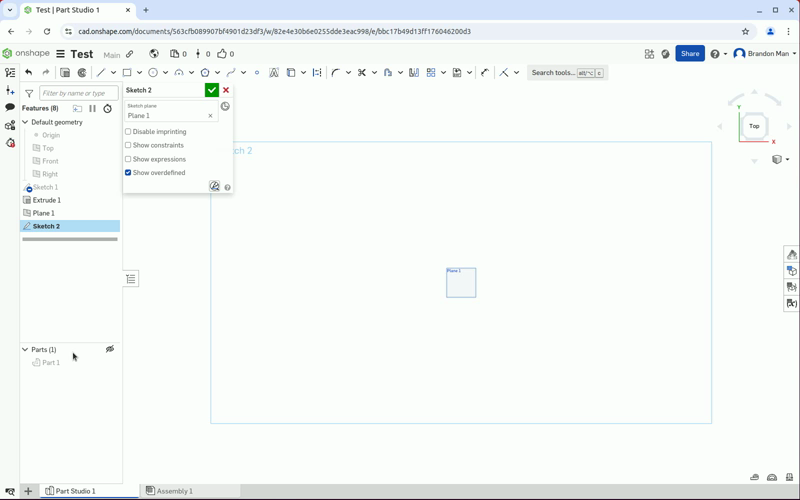
key(c)
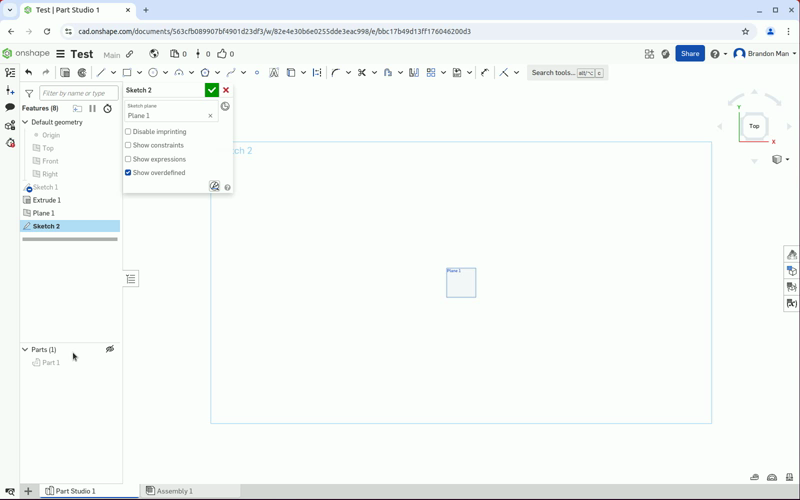
key_down(shift)
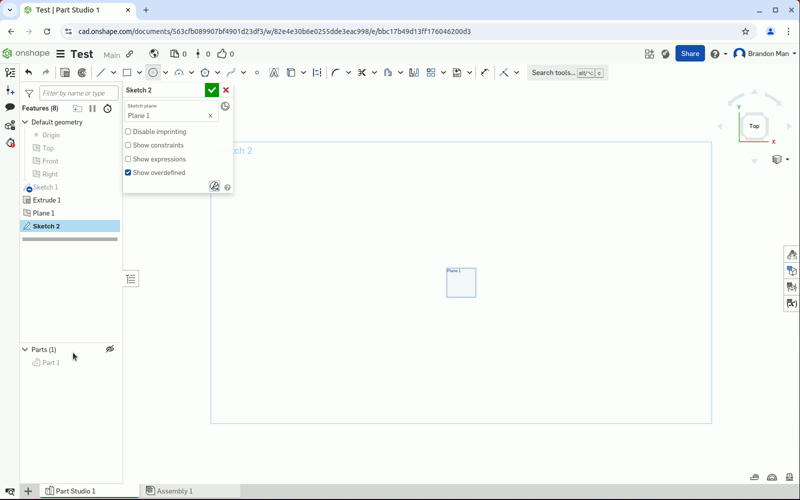
mouse_move(461, 282)
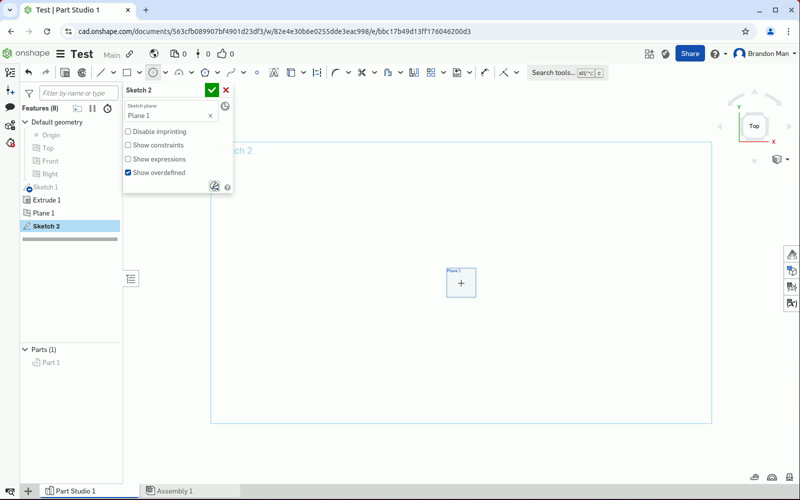
click(461, 282)
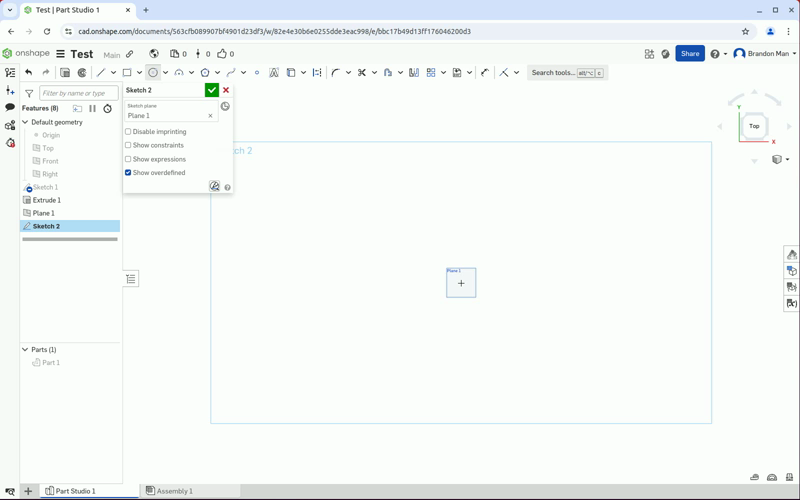
key_up(shift)
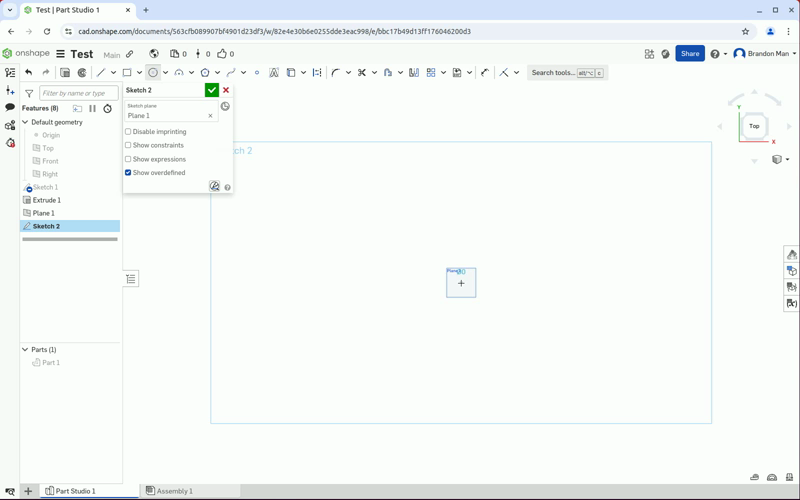
mouse_move(510, 282)
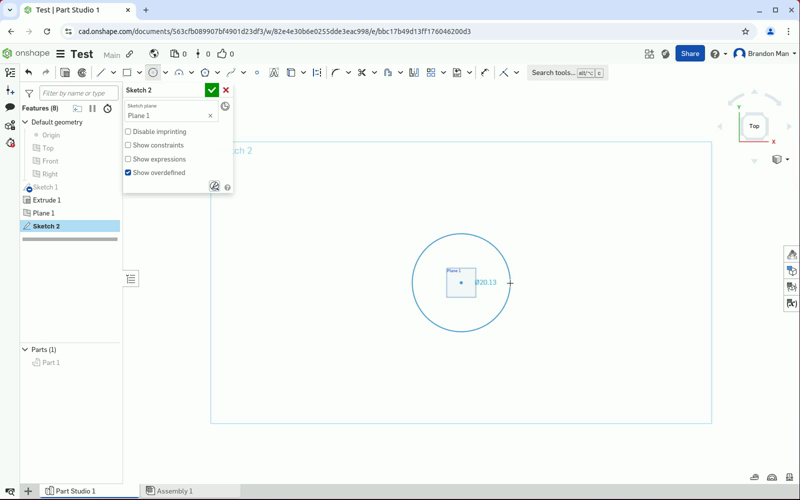
click(510, 282)
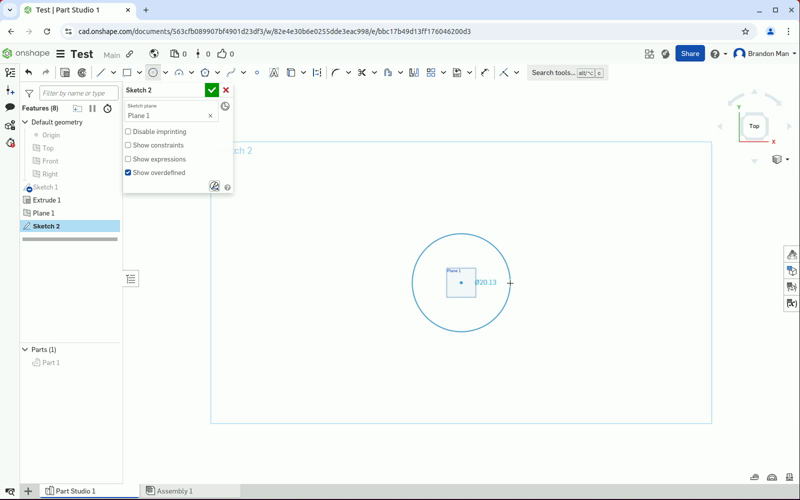
key(esc)
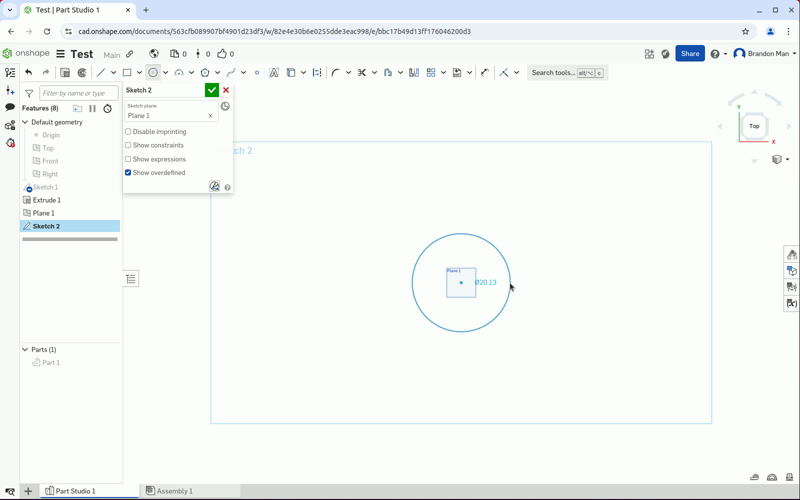
mouse_move(422, 287)
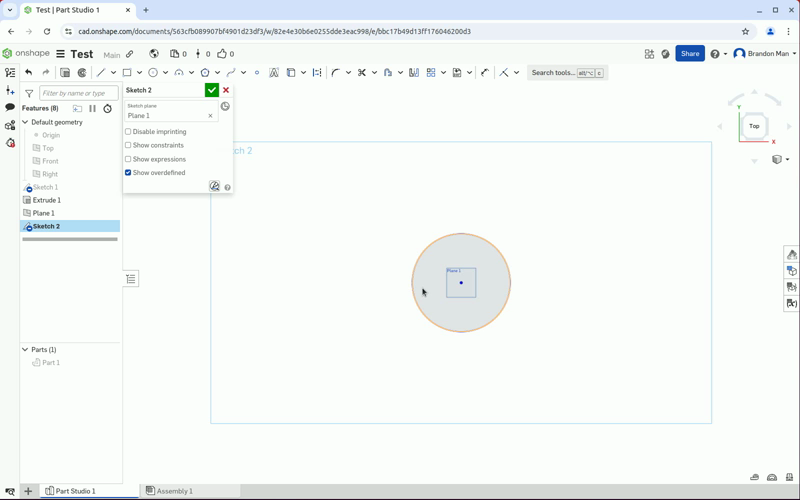
click(422, 287)
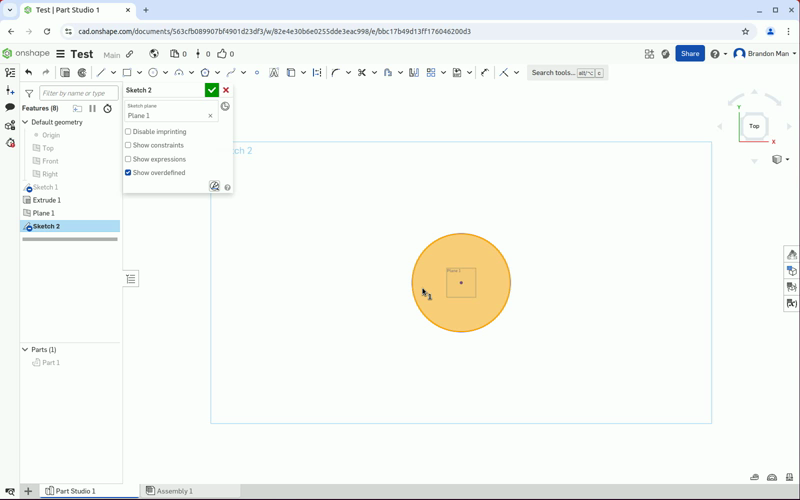
mouse_move(73, 352)
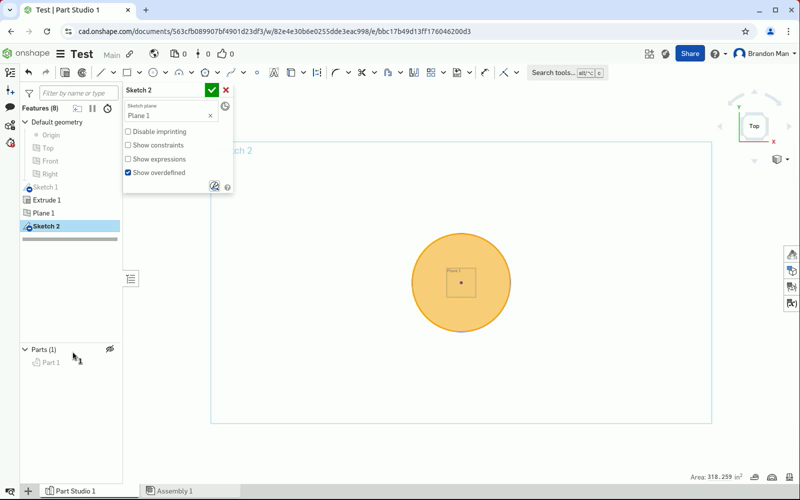
key(shift+y)
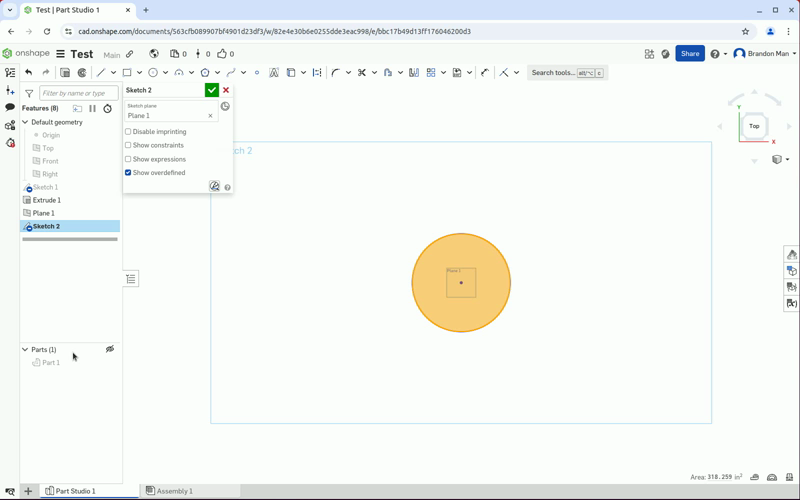
key(shift+e)
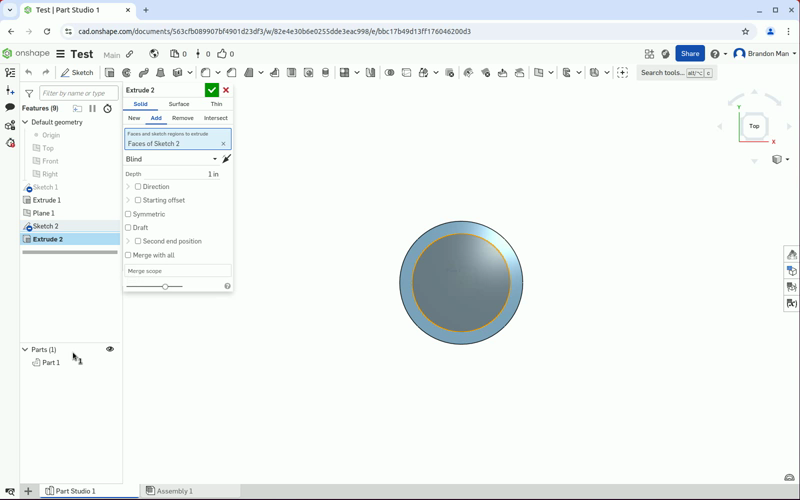
mouse_move(143, 106)
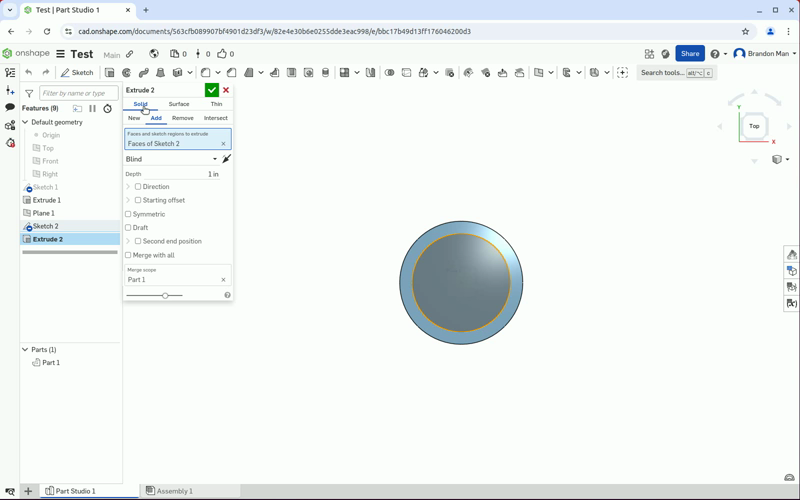
click(143, 106)
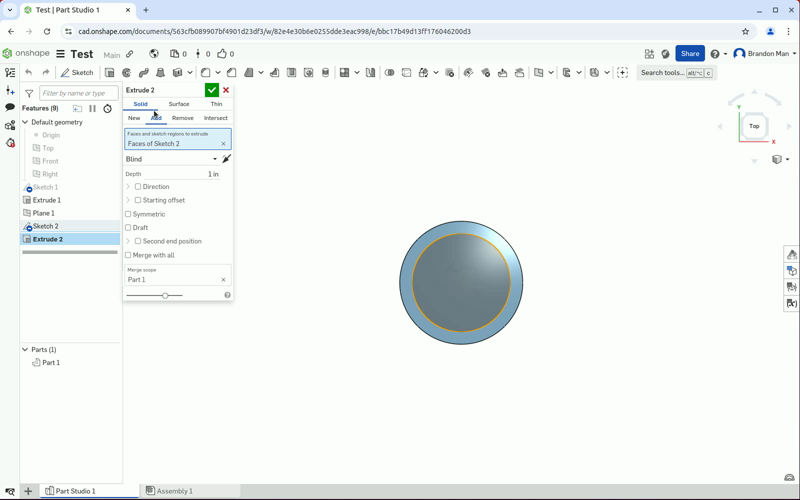
mouse_move(186, 120)
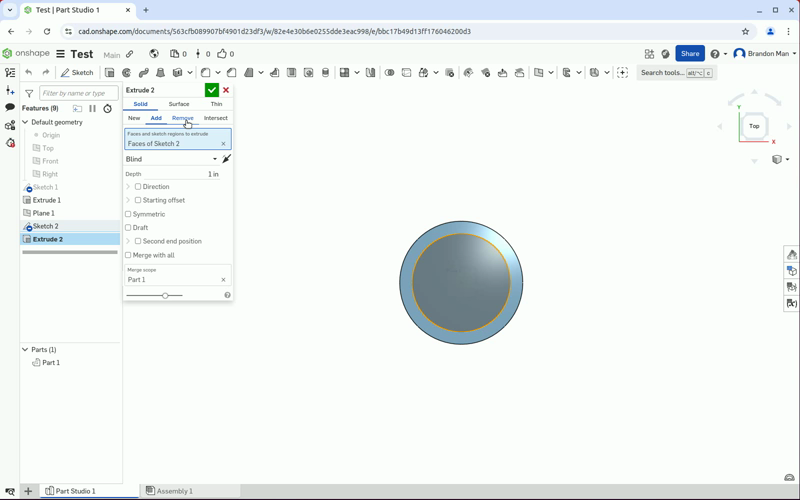
click(186, 120)
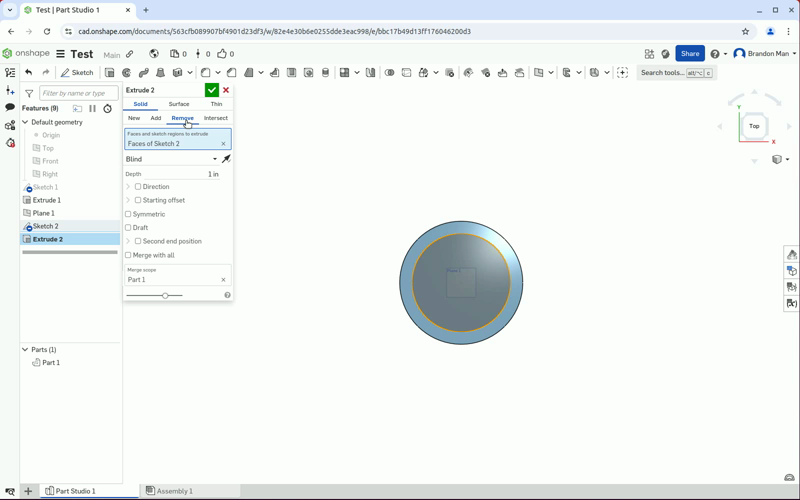
key(tab, 4)
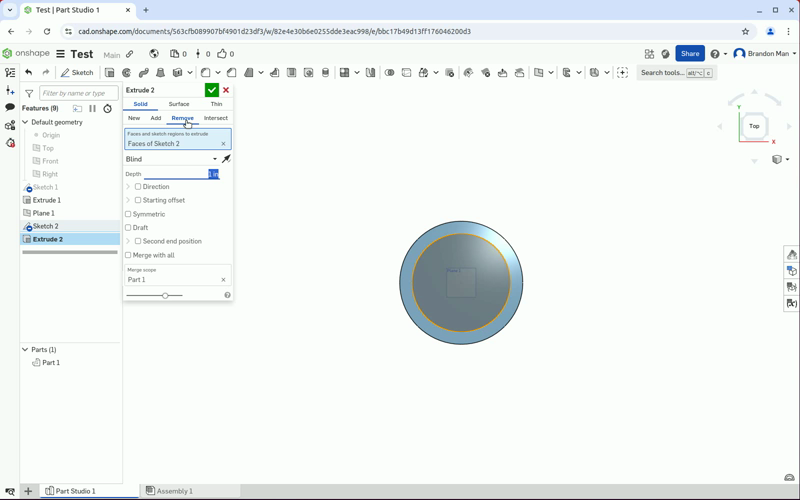
text(20.22)
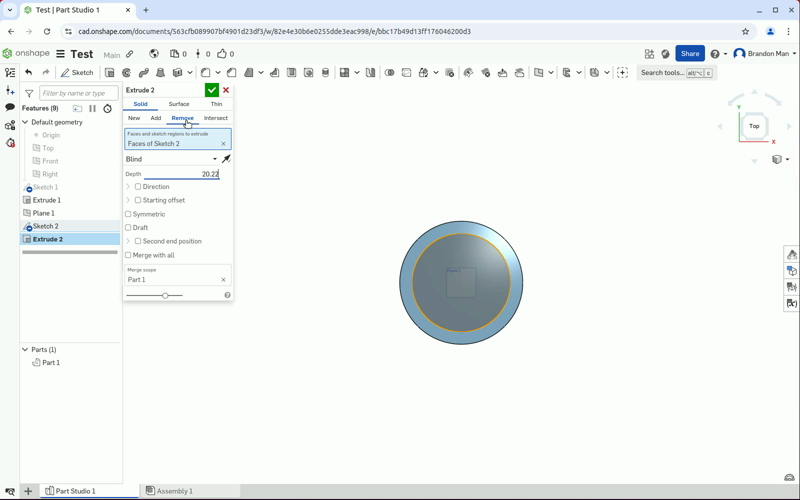
key(tab, 6)
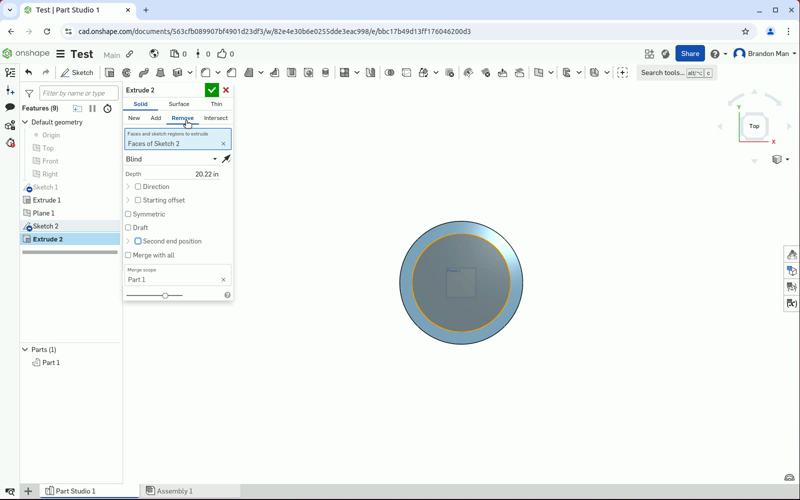
key(space)
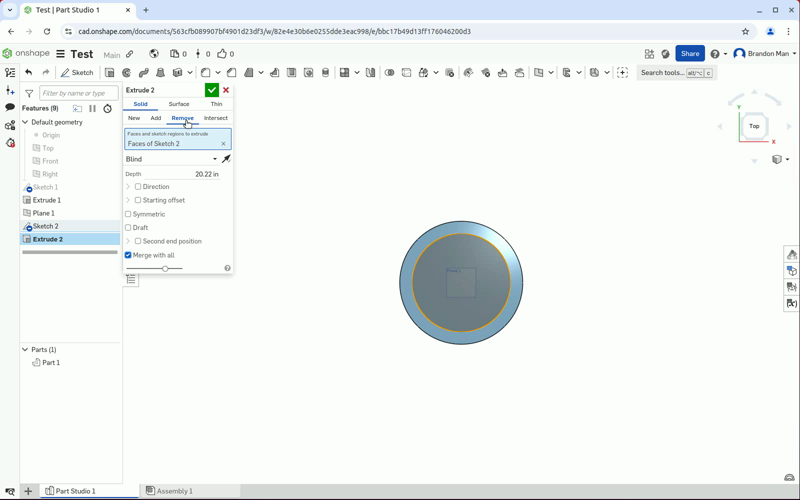
key(enter)
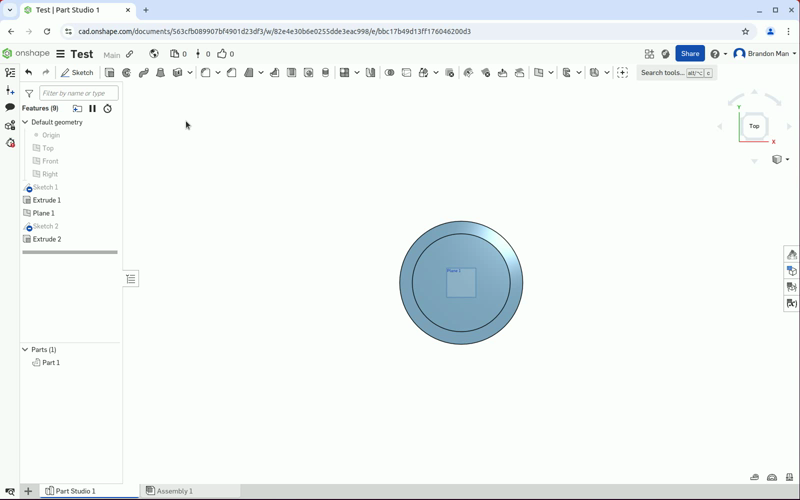
key(shift+h)
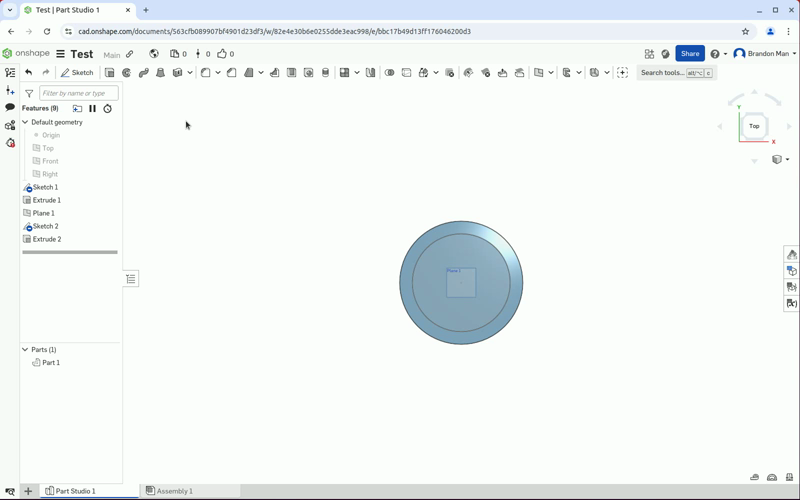
key(shift+h)
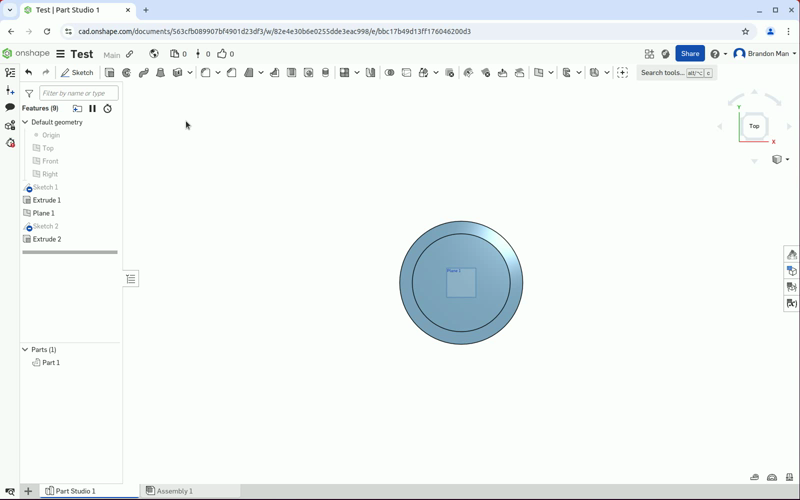
mouse_move(73, 189)
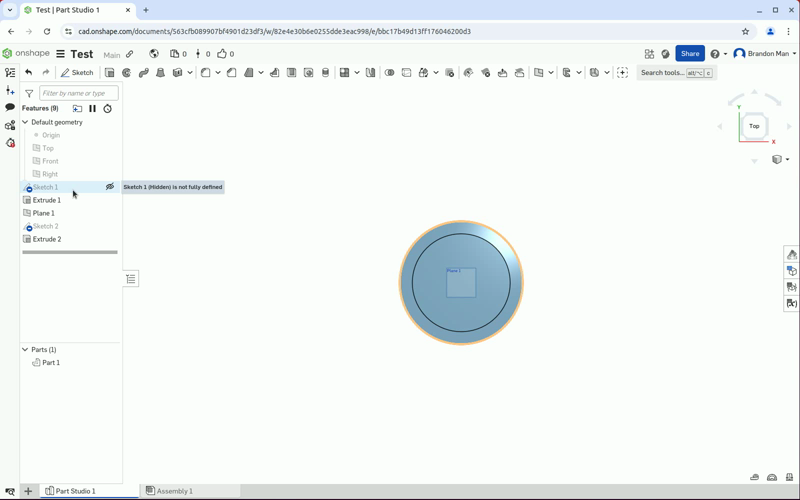
click(73, 189)
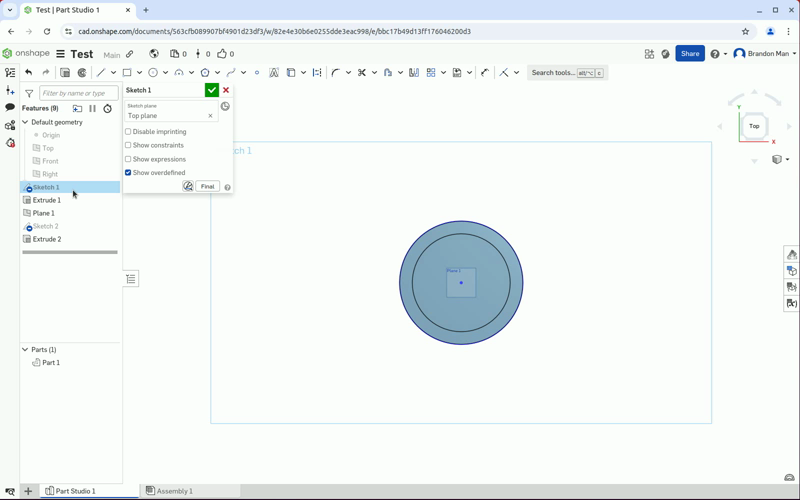
mouse_move(229, 92)
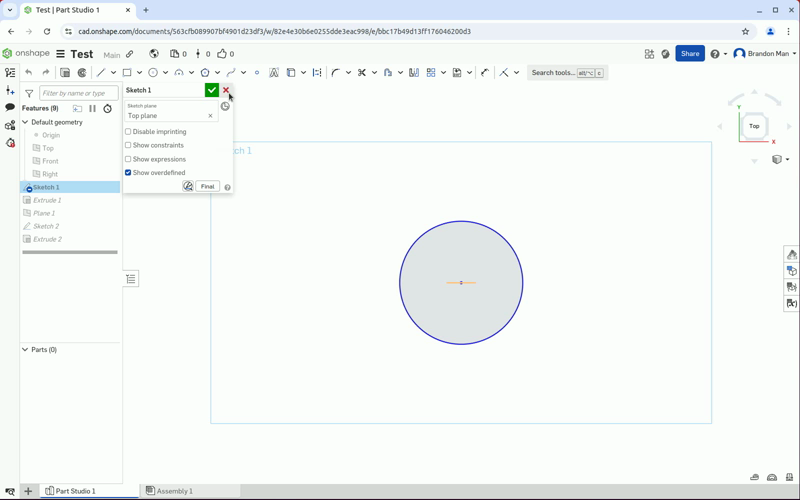
click(229, 92)
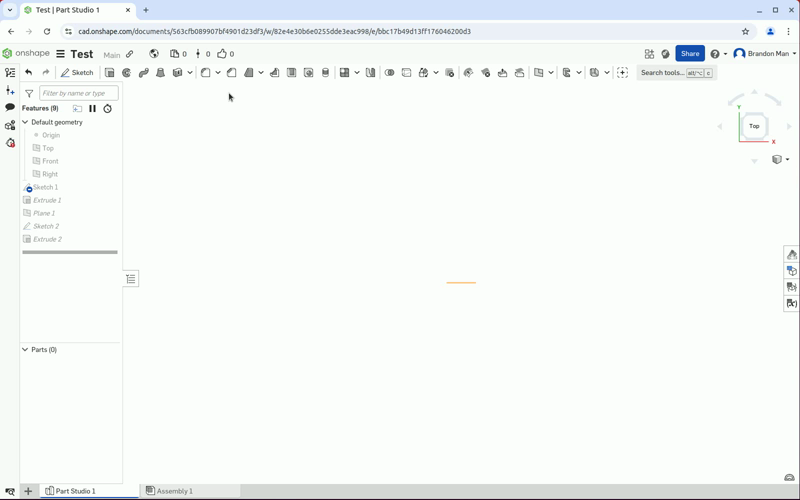
mouse_move(541, 75)
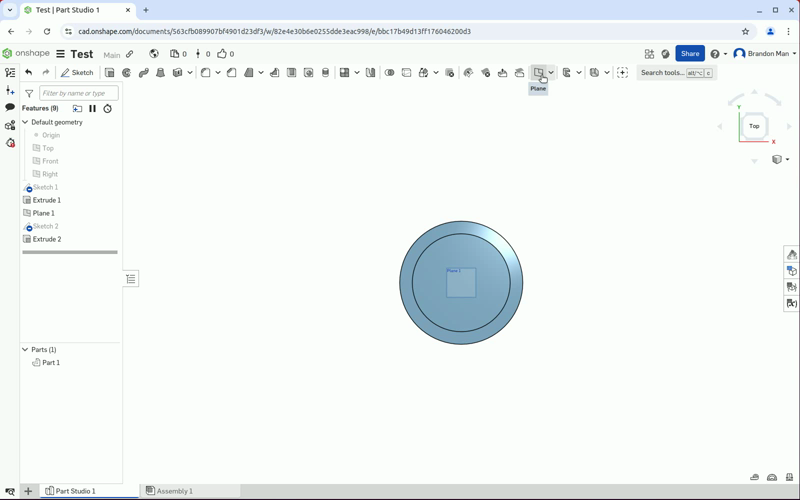
click(541, 75)
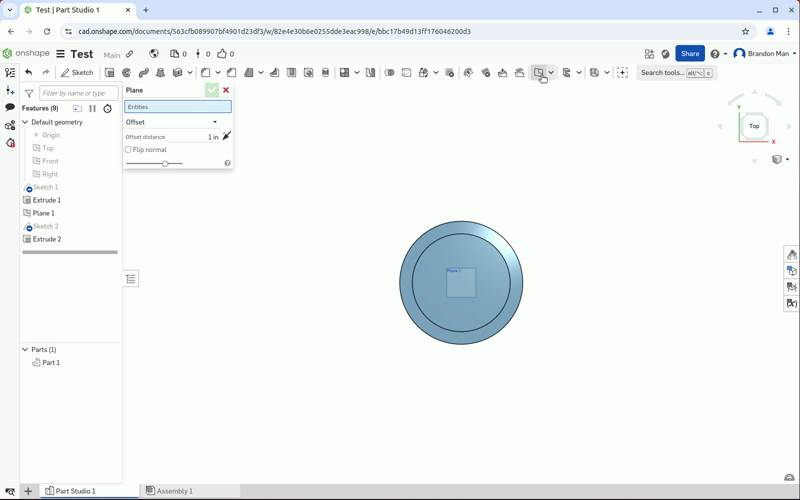
mouse_move(73, 150)
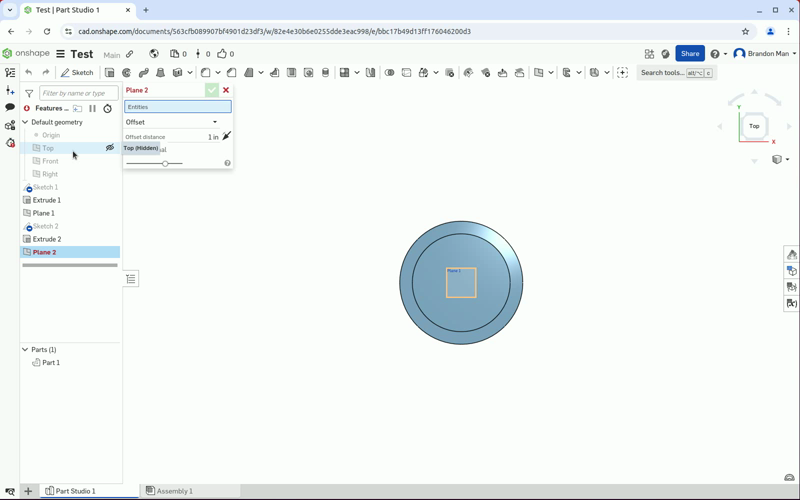
click(73, 150)
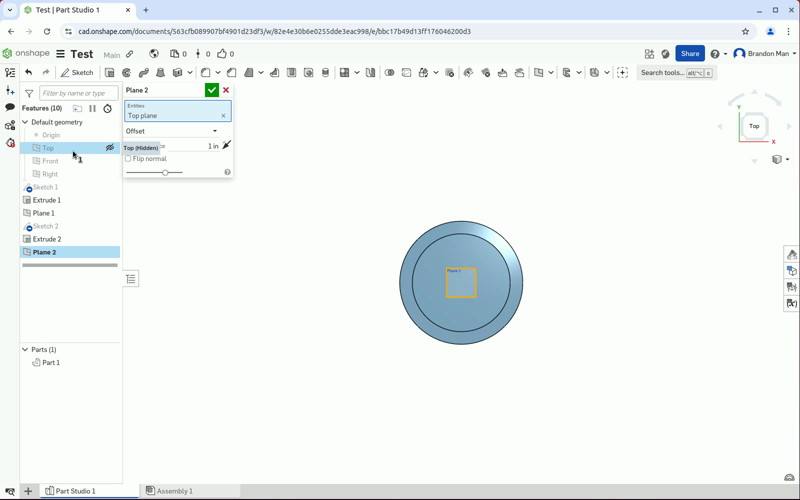
key(tab, 2)
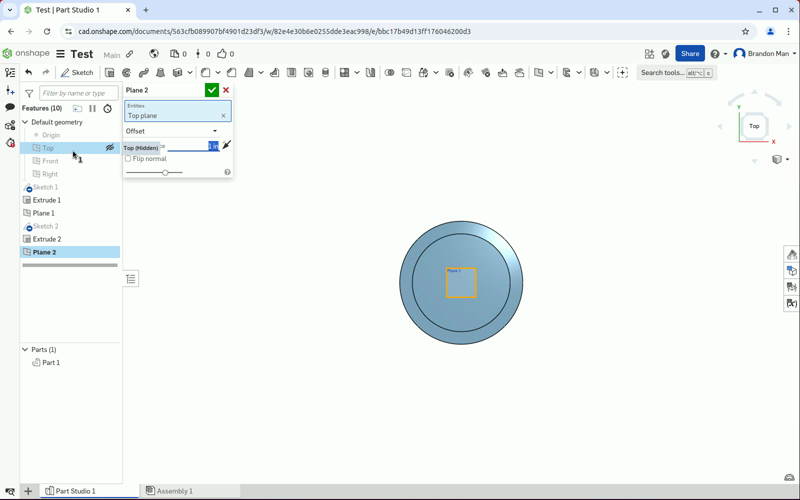
text(2.896)
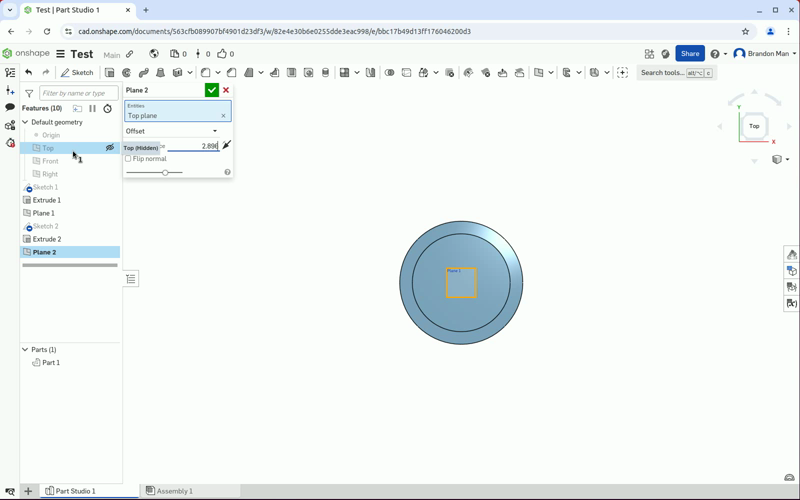
key(enter, 2)
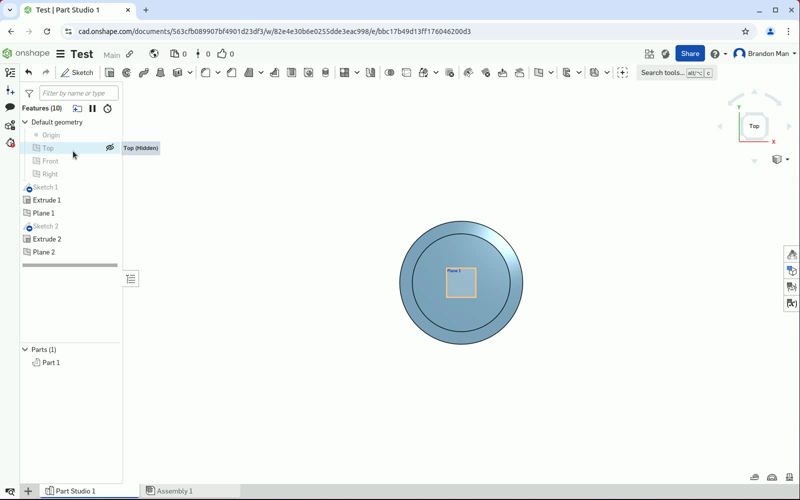
key(shift+s)
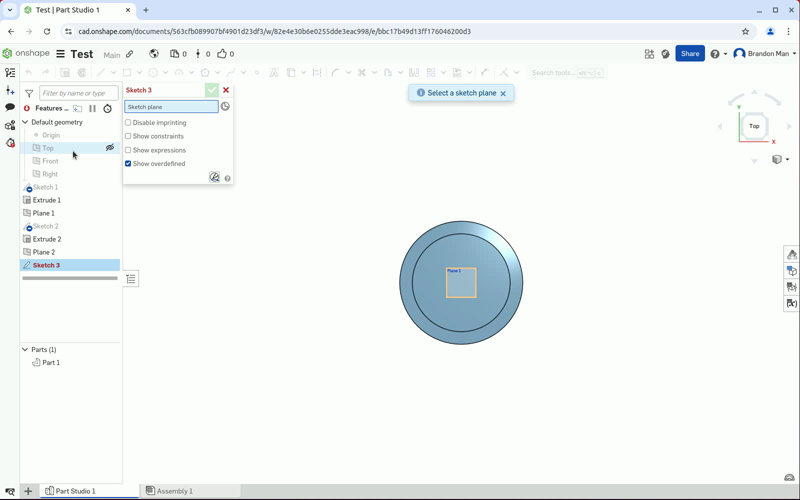
mouse_move(73, 254)
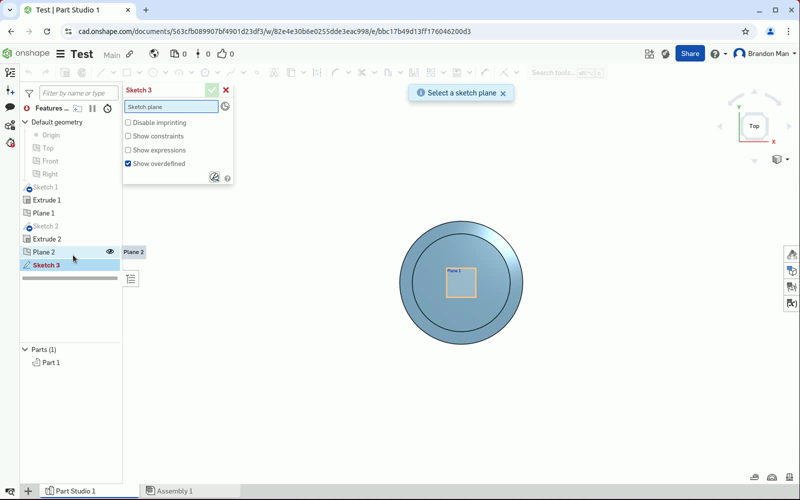
click(73, 254)
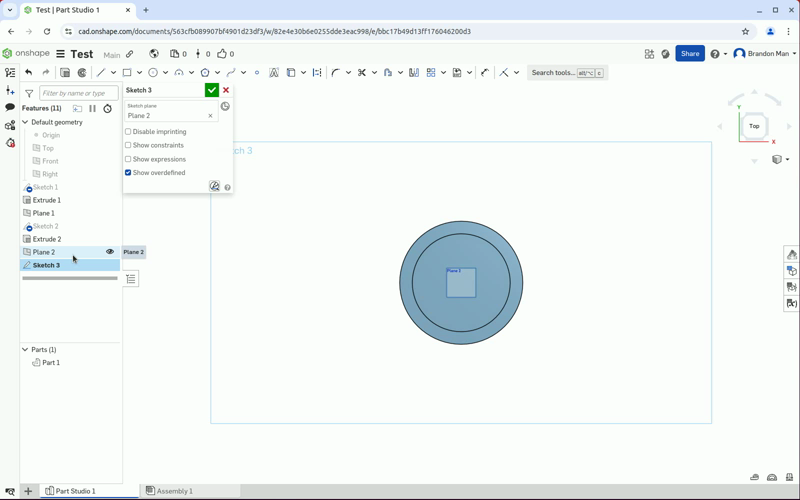
mouse_move(73, 352)
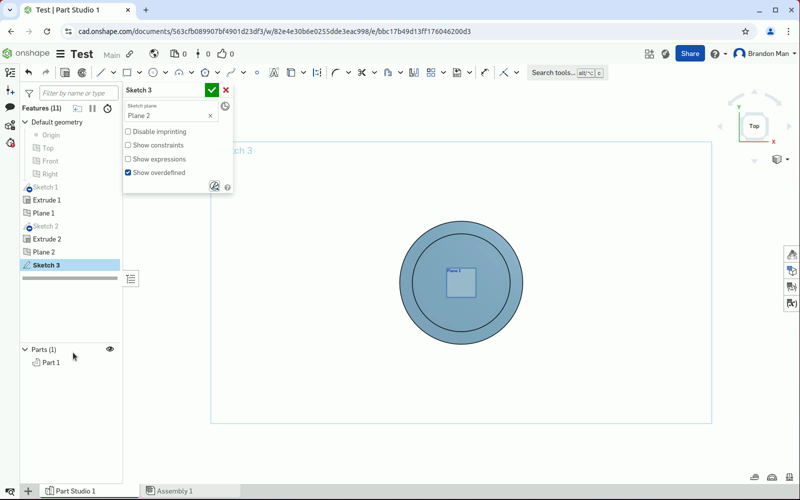
key(y)
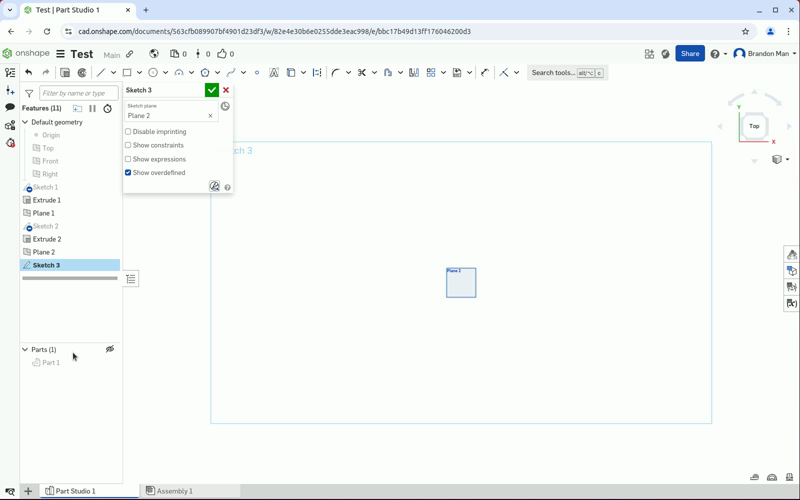
key(c)
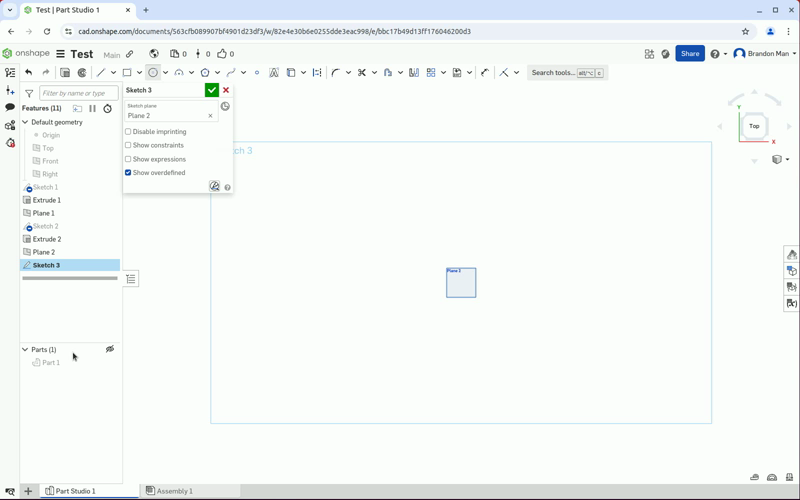
key_down(shift)
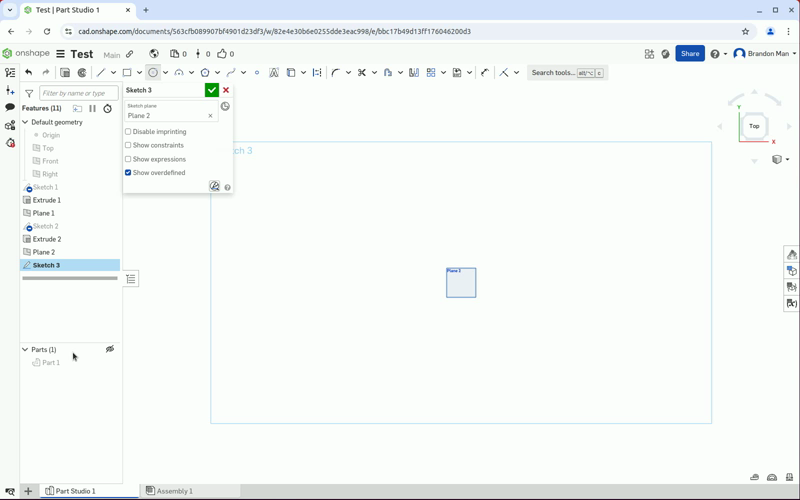
mouse_move(460, 282)
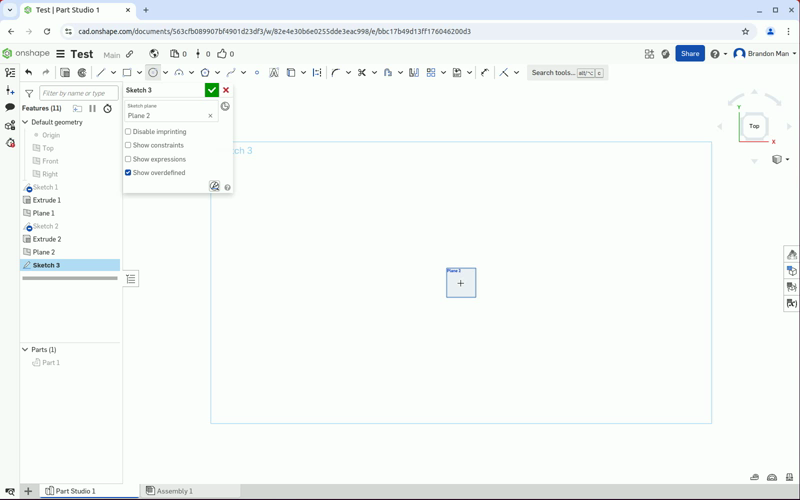
click(460, 282)
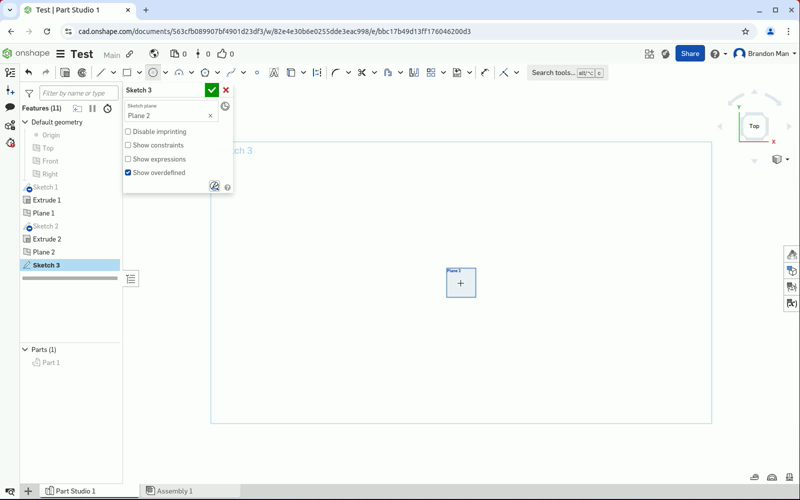
key_up(shift)
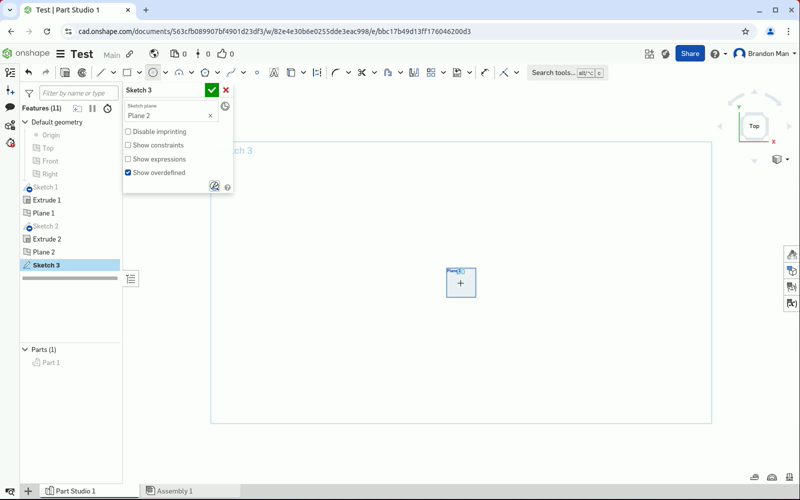
mouse_move(500, 282)
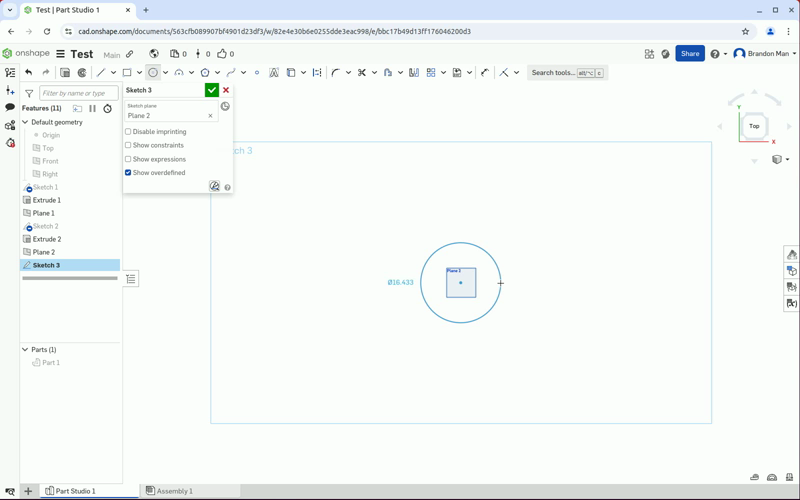
click(500, 282)
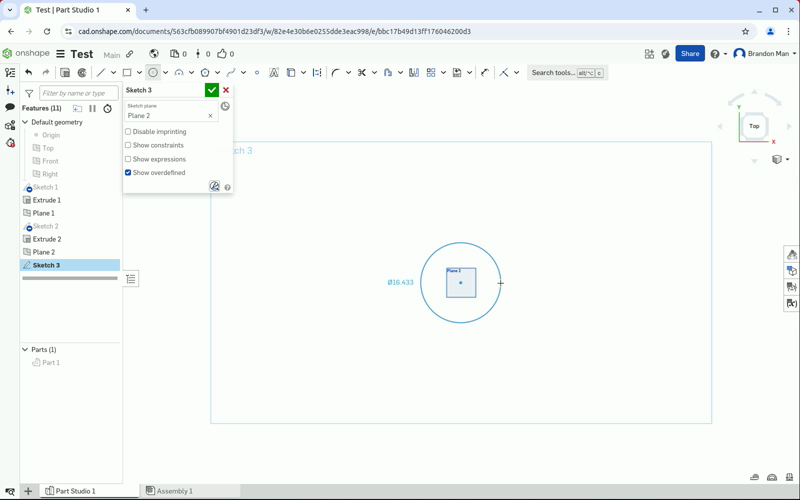
key(esc)
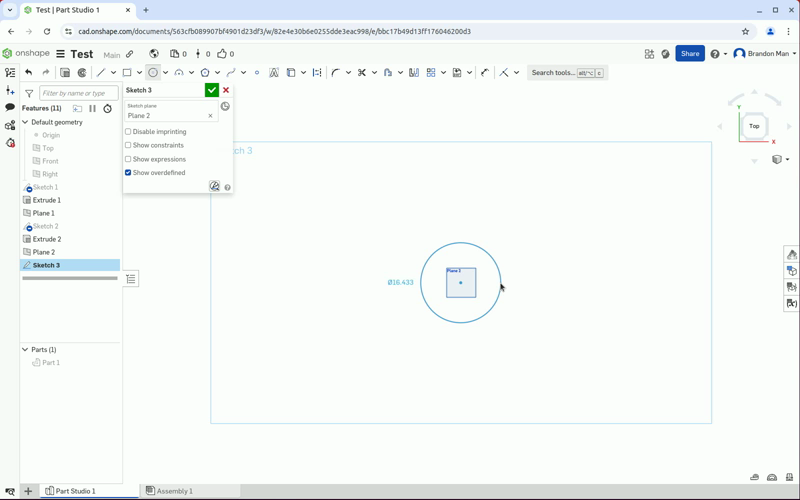
mouse_move(467, 310)
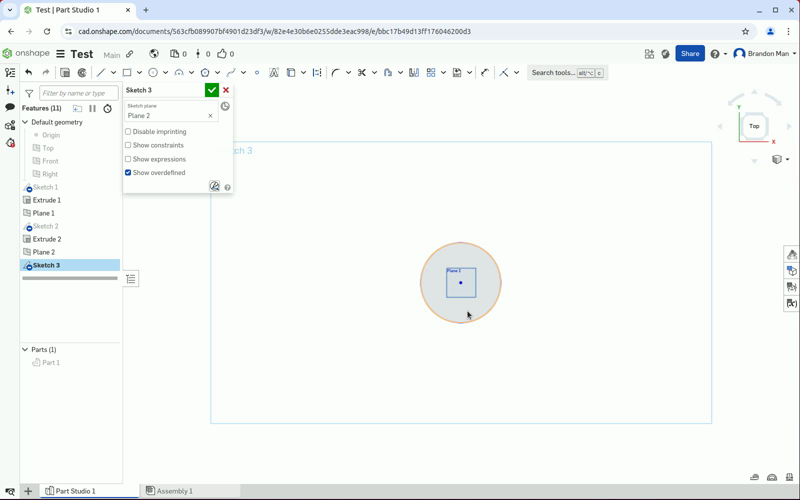
click(467, 310)
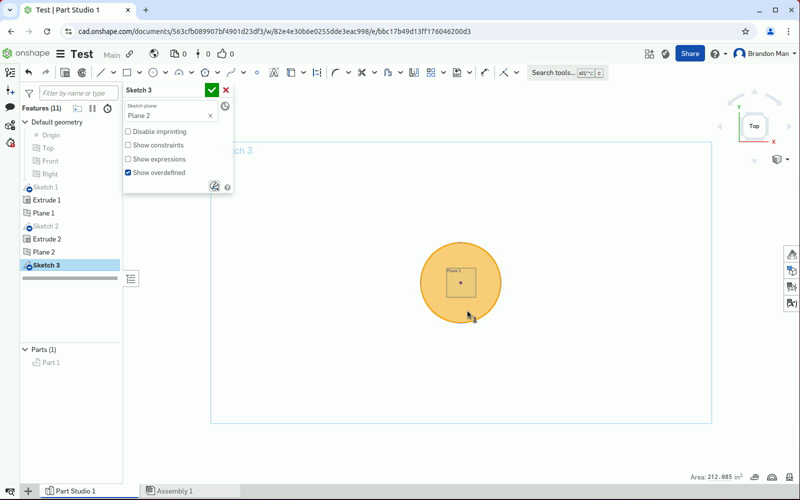
mouse_move(73, 352)
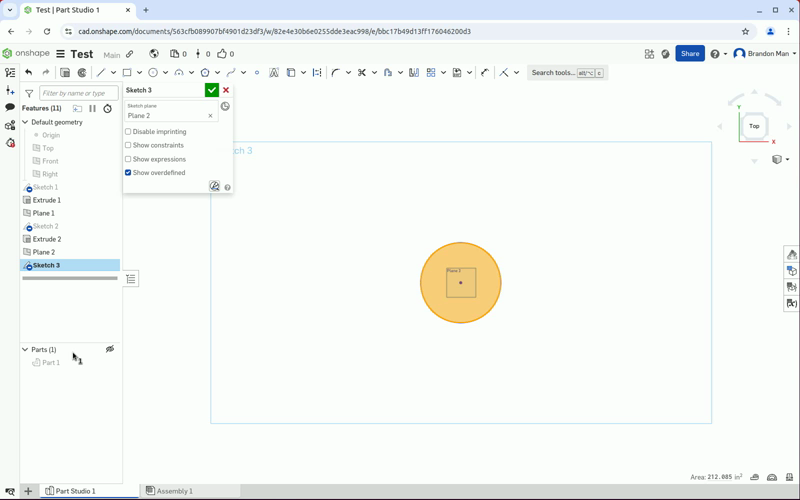
key(shift+y)
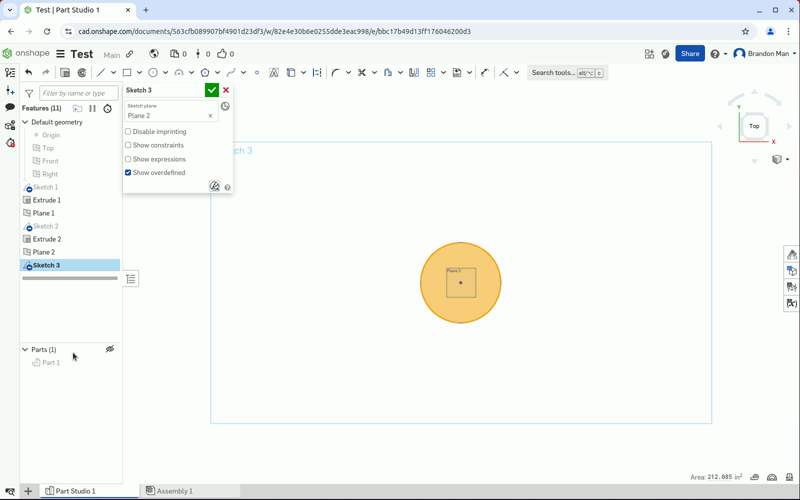
key(shift+e)
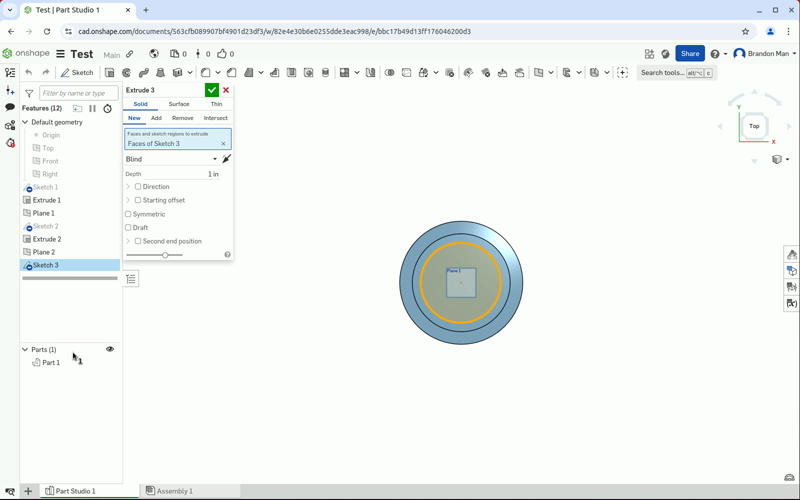
mouse_move(143, 106)
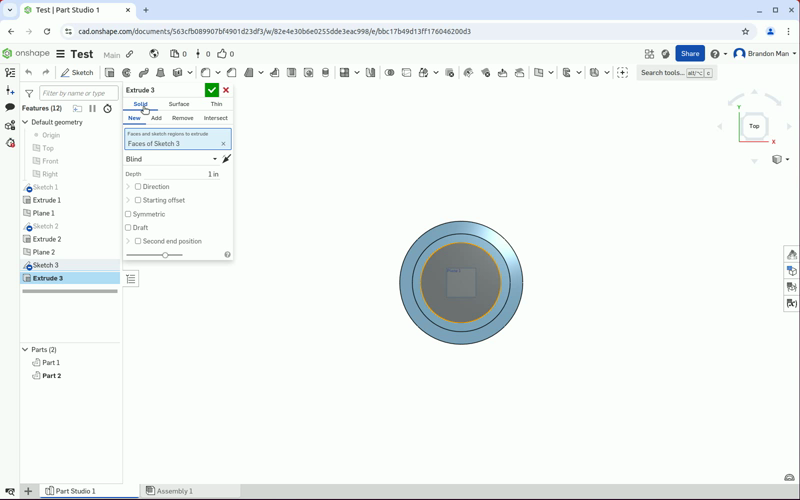
click(143, 106)
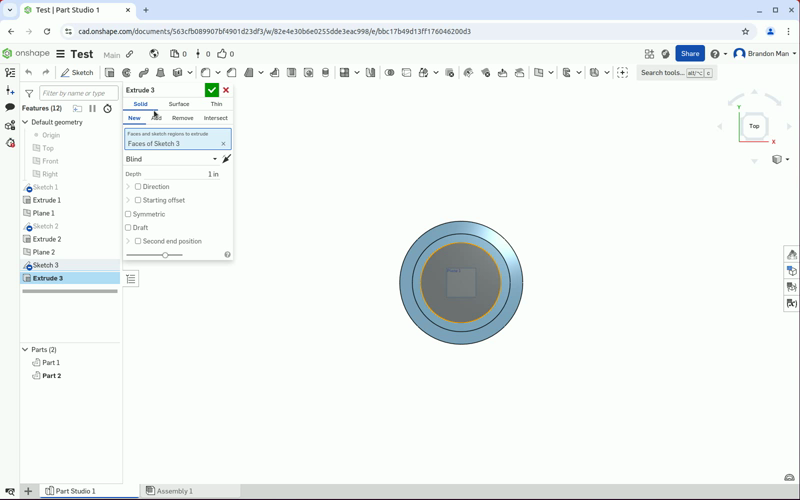
mouse_move(186, 120)
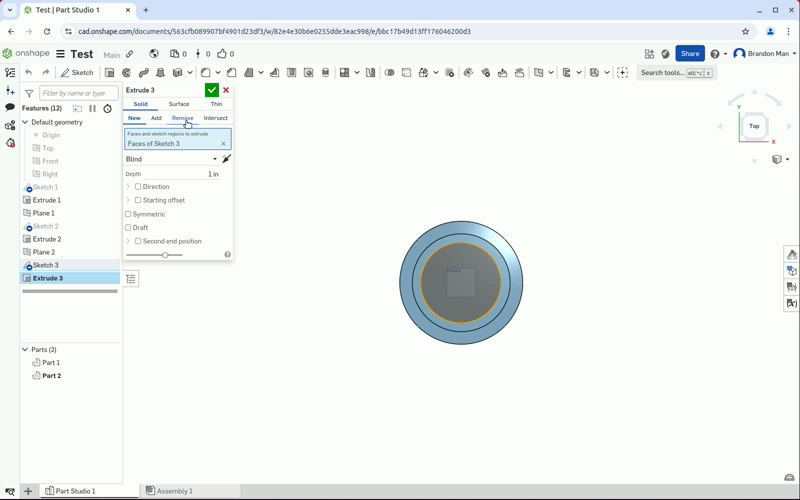
click(186, 120)
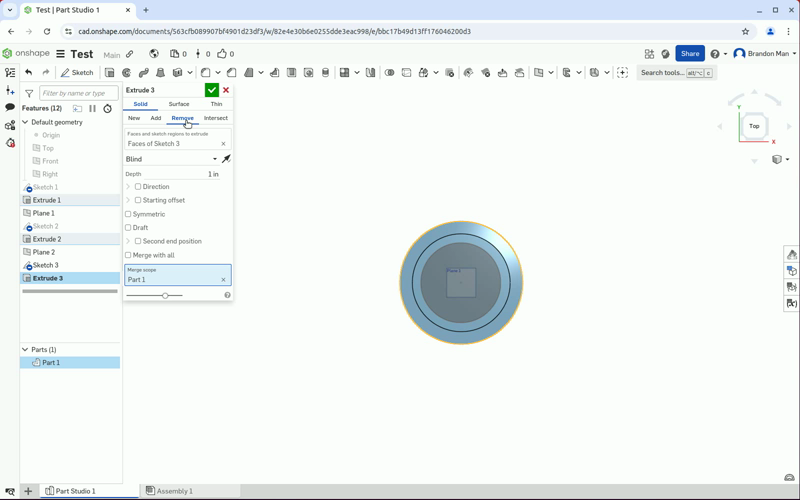
key(tab, 4)
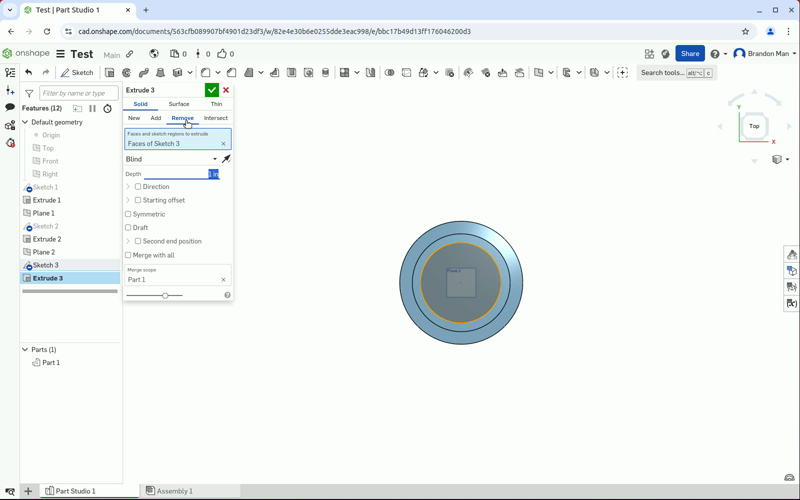
text(17.572)
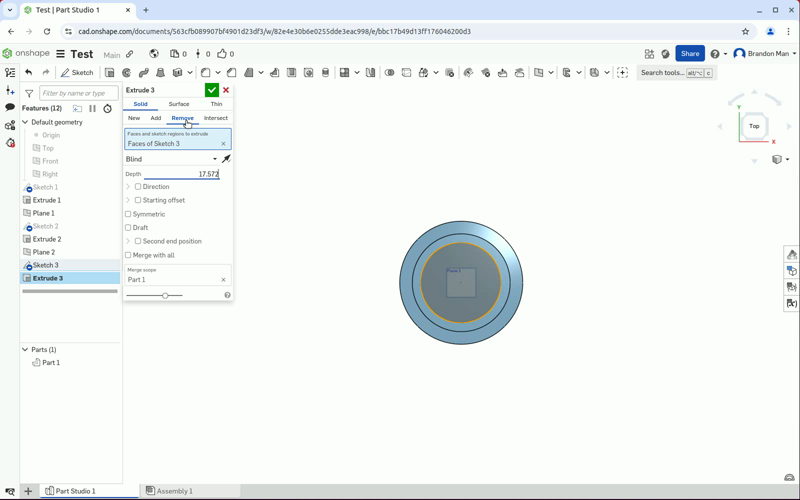
key(tab, 6)
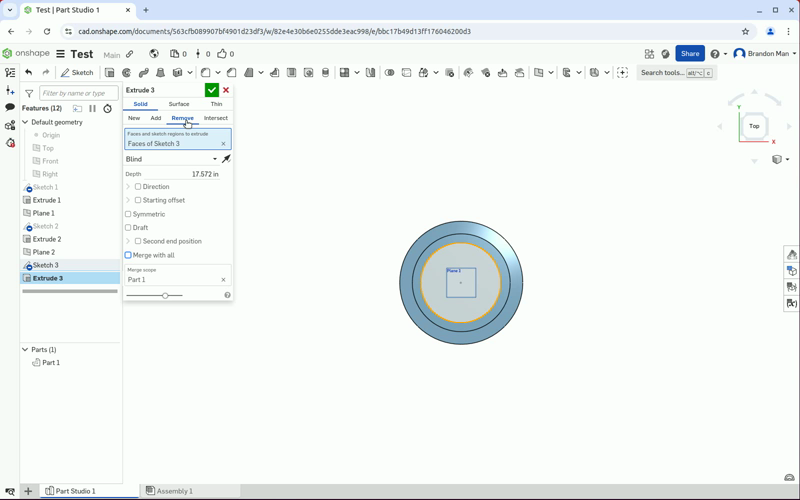
key(space)
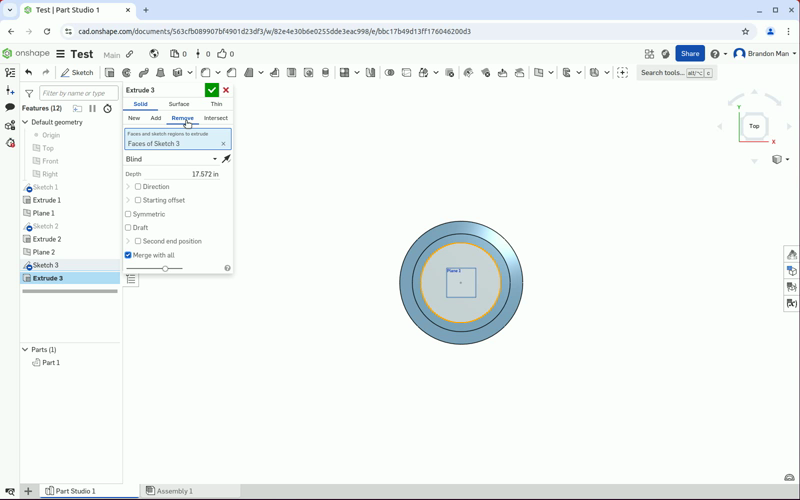
key(enter)
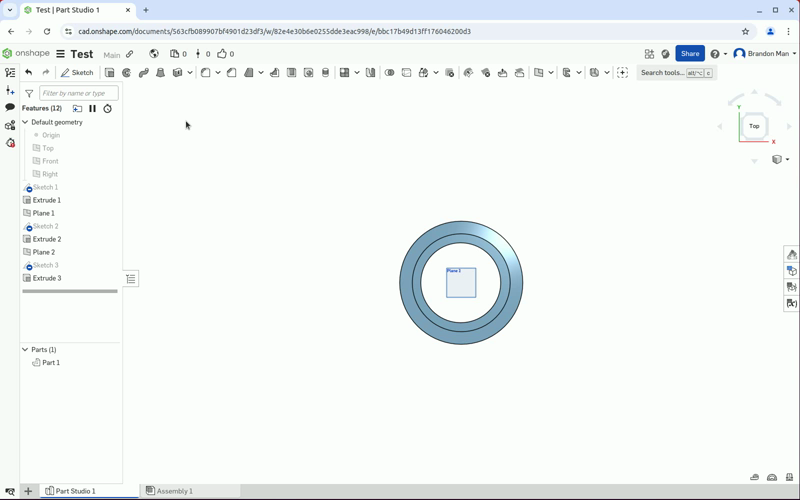
key(shift+h)
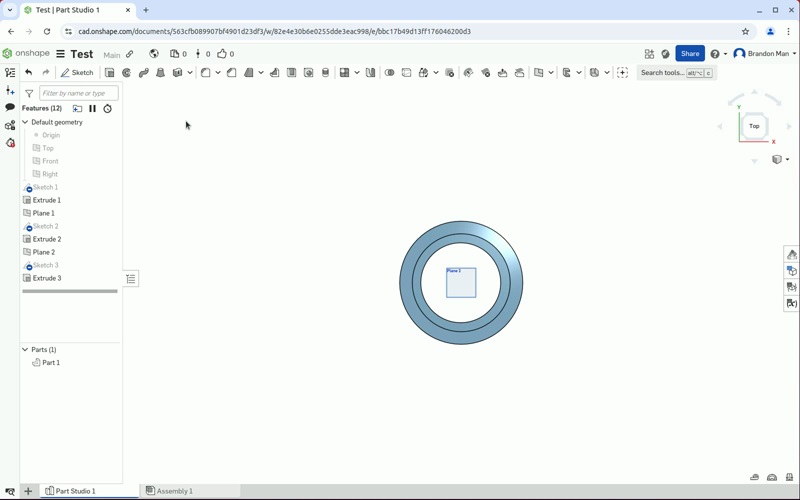
key(shift+h)
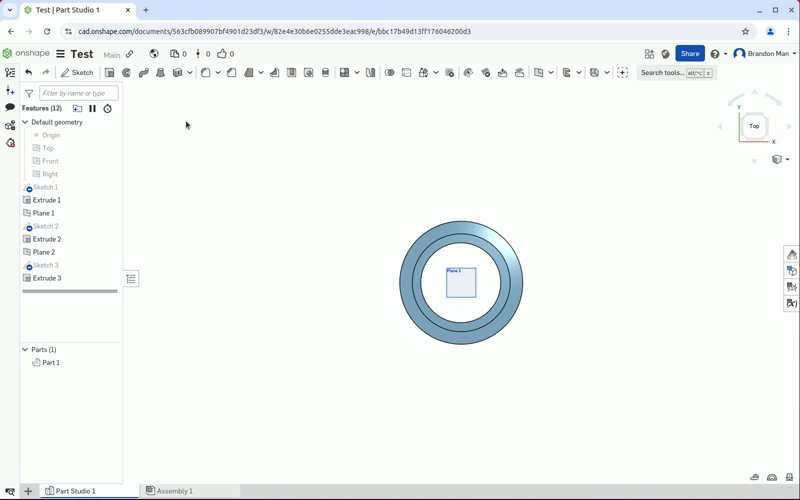
key(shift+7)
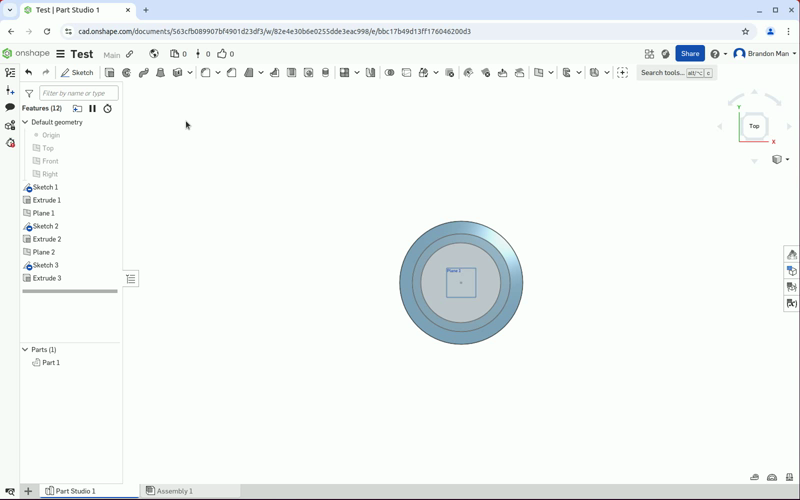
key(up, 3)
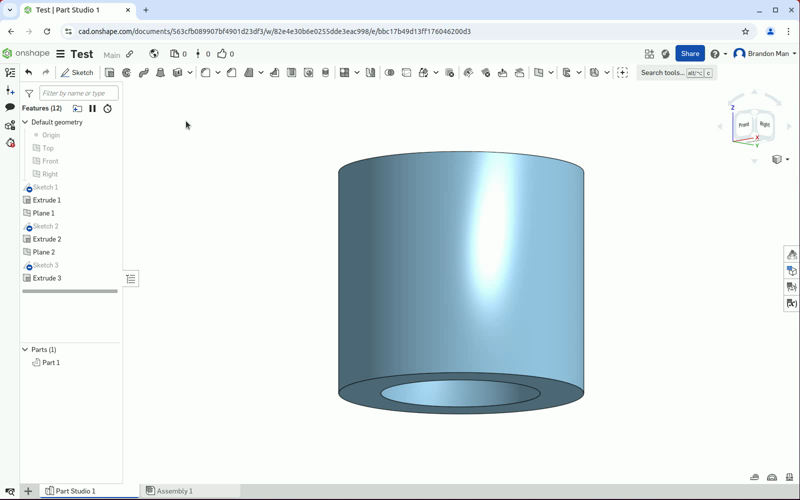
key(left, 3)
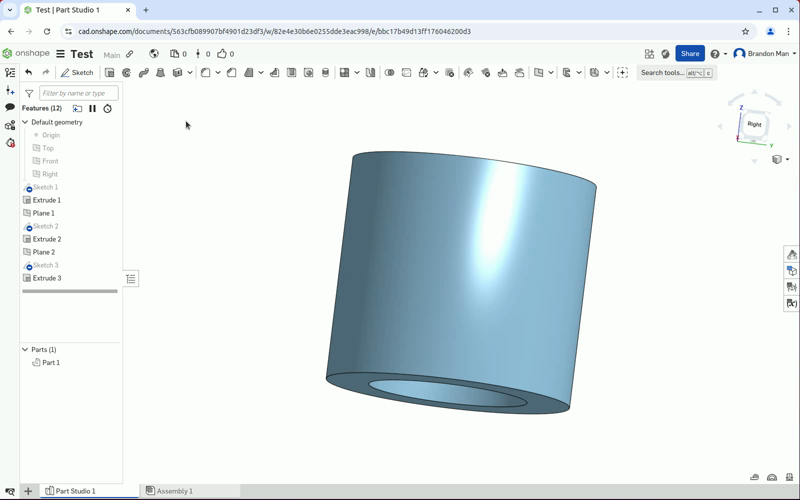
key(right, 3)
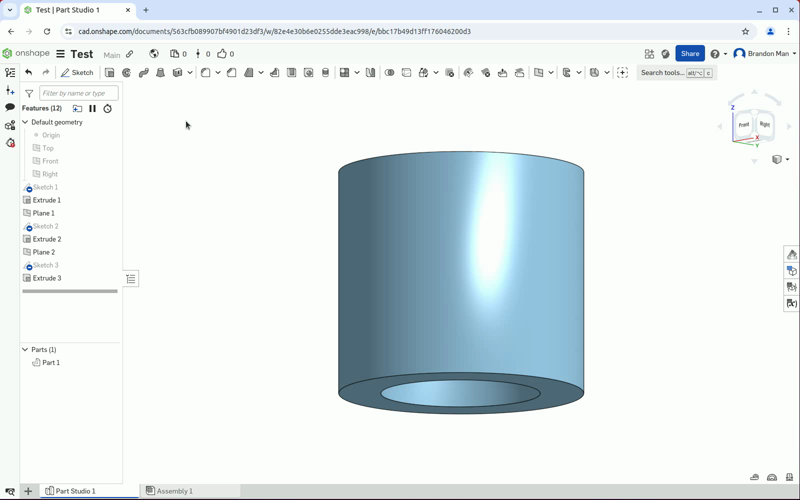
key(down, 3)
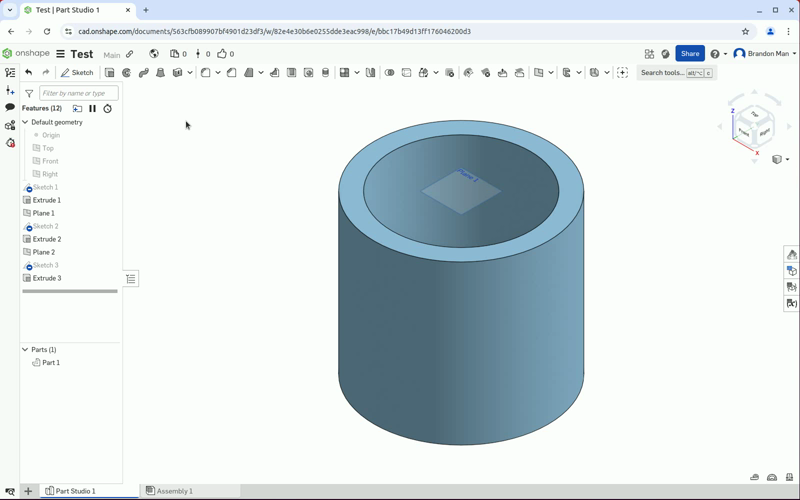
mouse_move(73, 189)
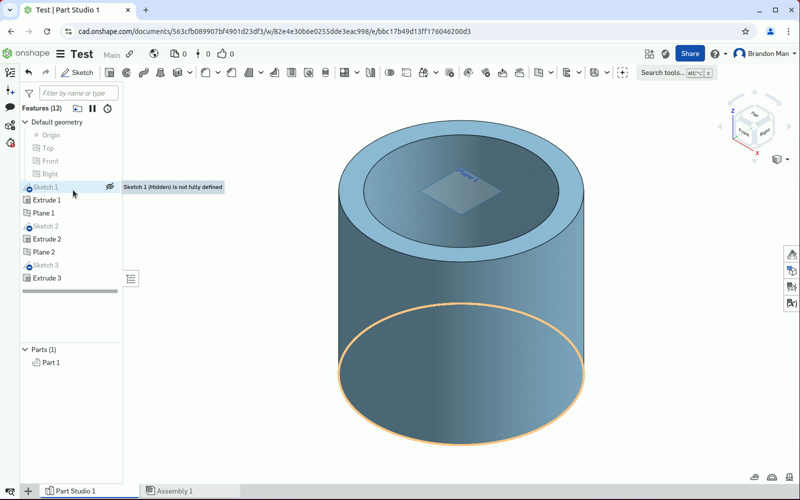
click(73, 189)